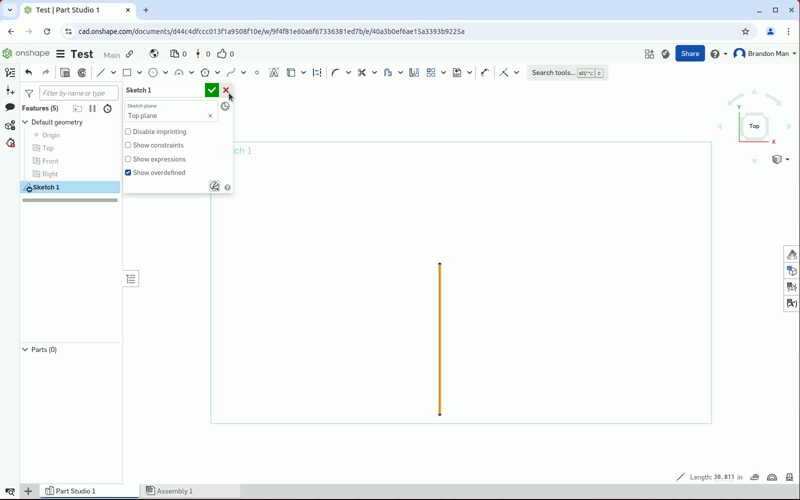
key(shift+h)
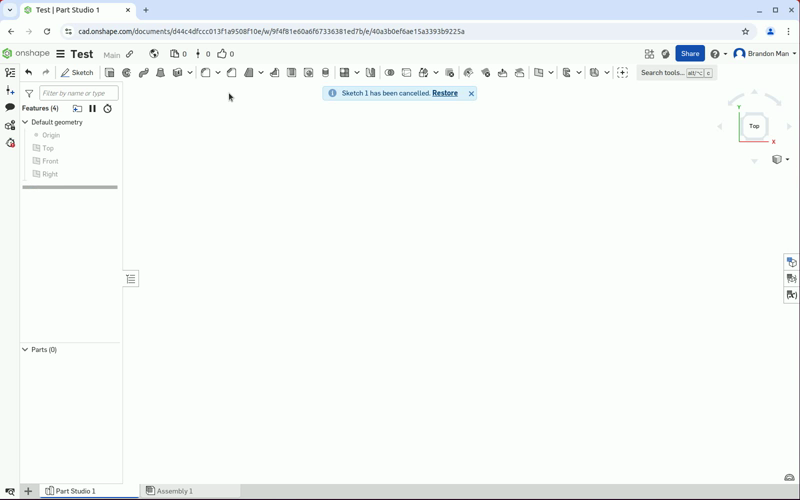
mouse_move(73, 352)
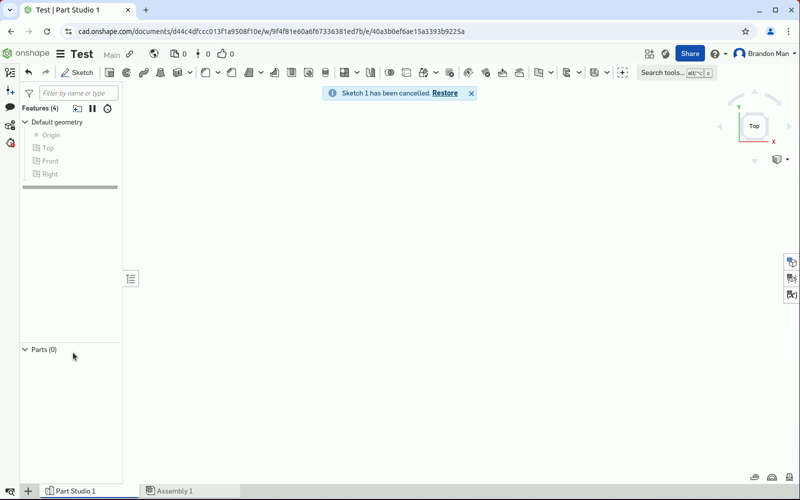
key(y)
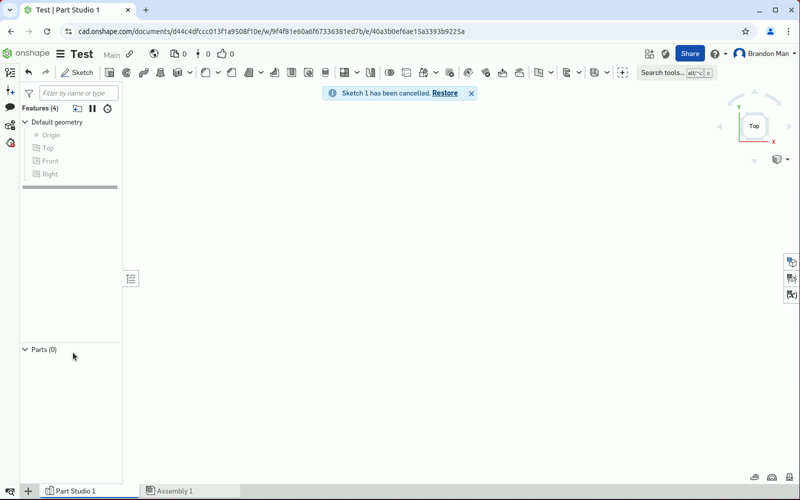
key(shift+p)
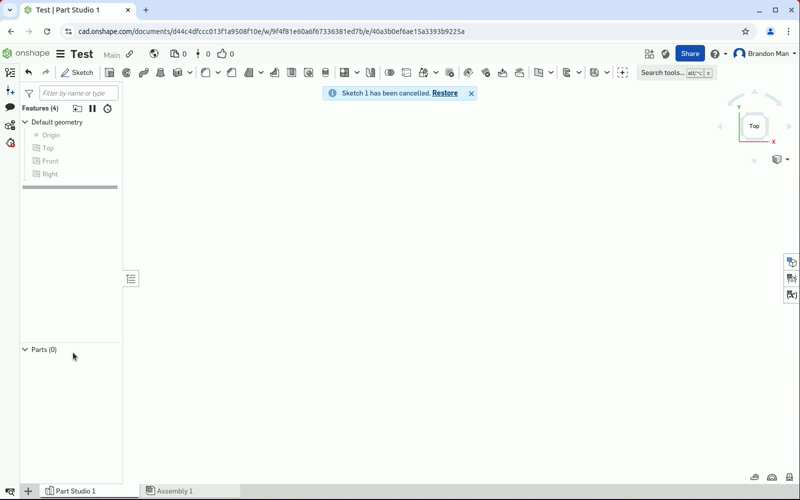
key(space)
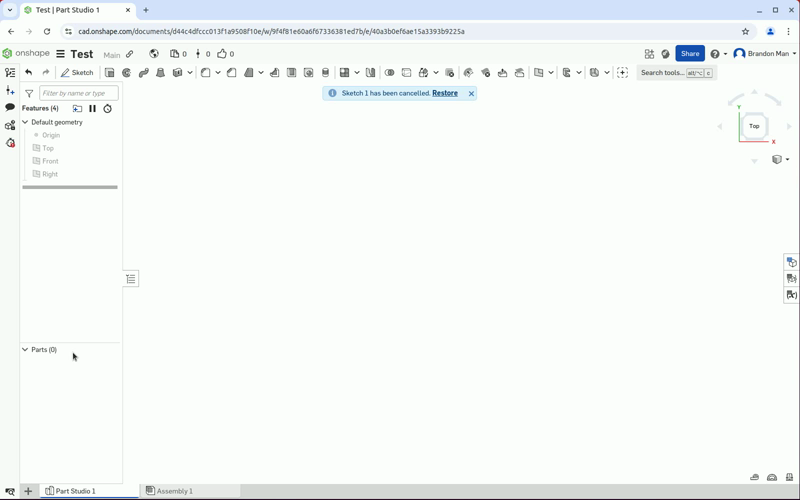
key_down(shift)
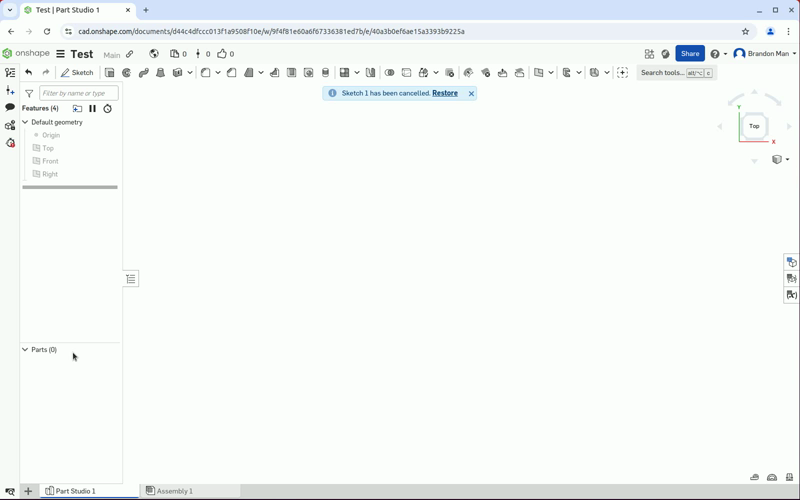
key(up)
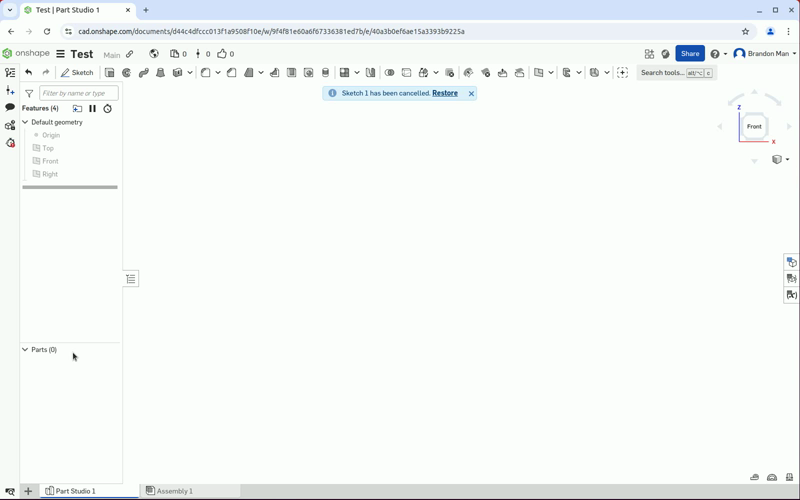
key_up(shift)
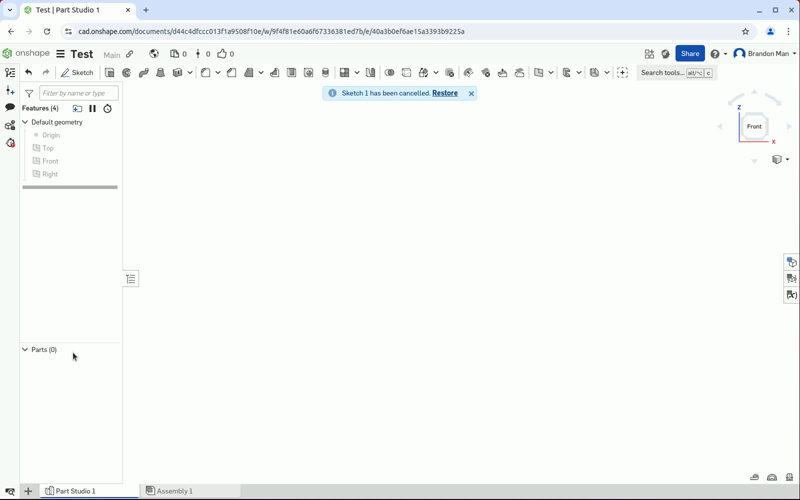
mouse_move(73, 352)
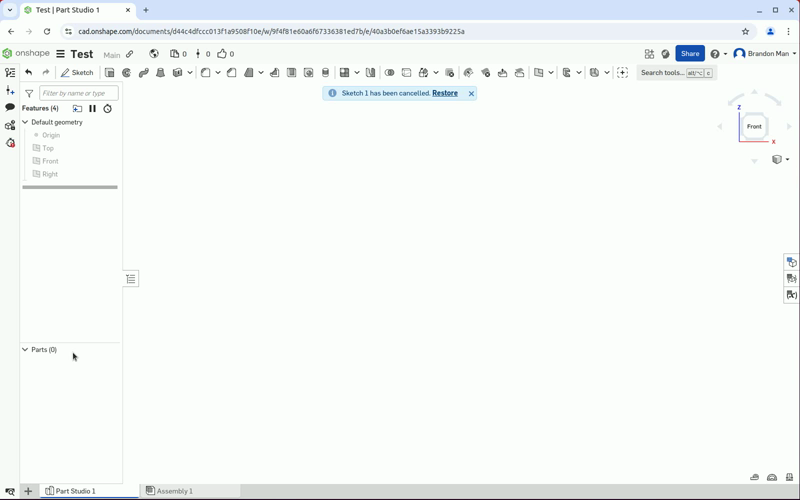
key(shift+y)
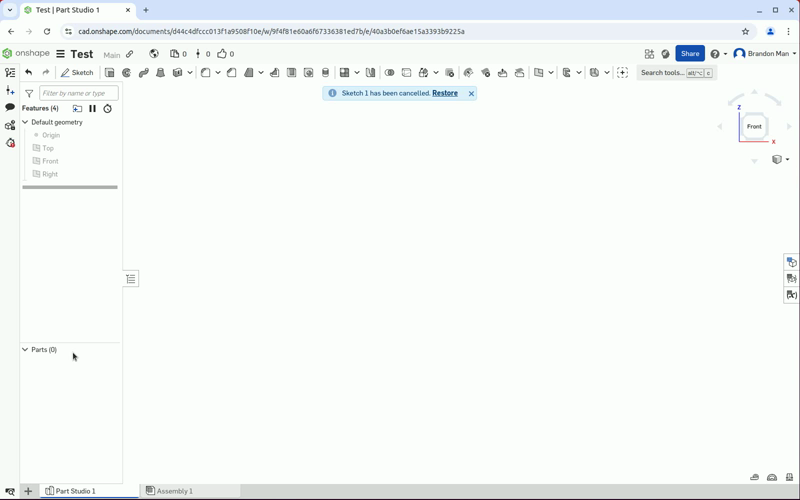
key(shift+s)
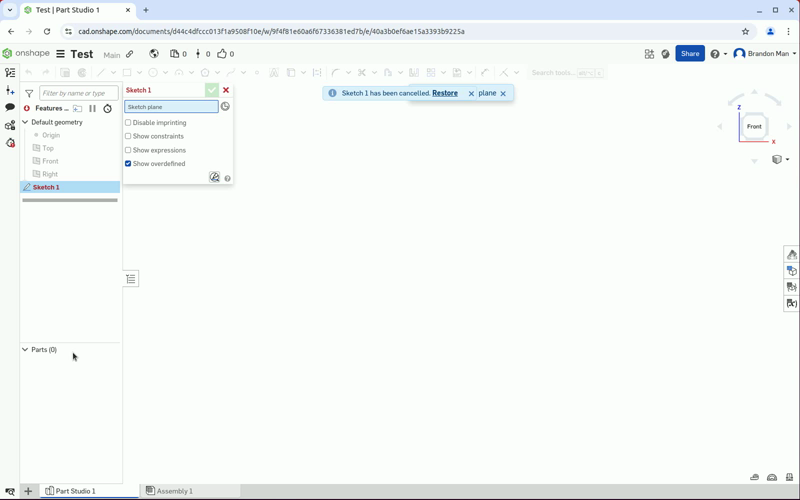
mouse_move(73, 163)
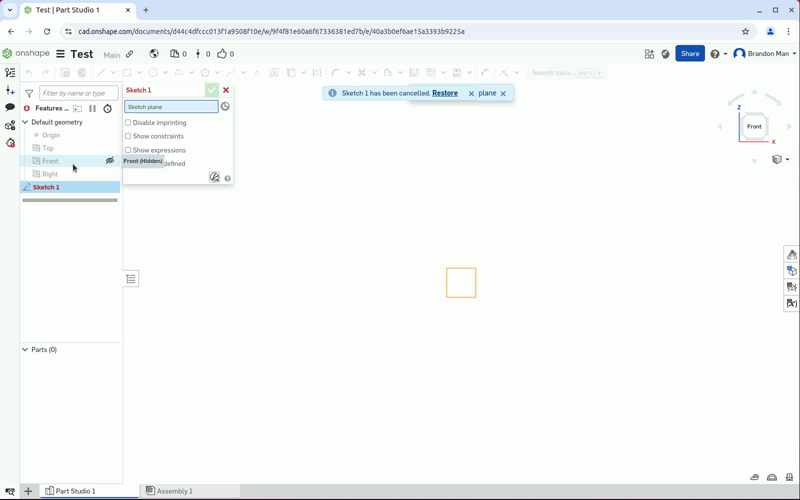
click(73, 163)
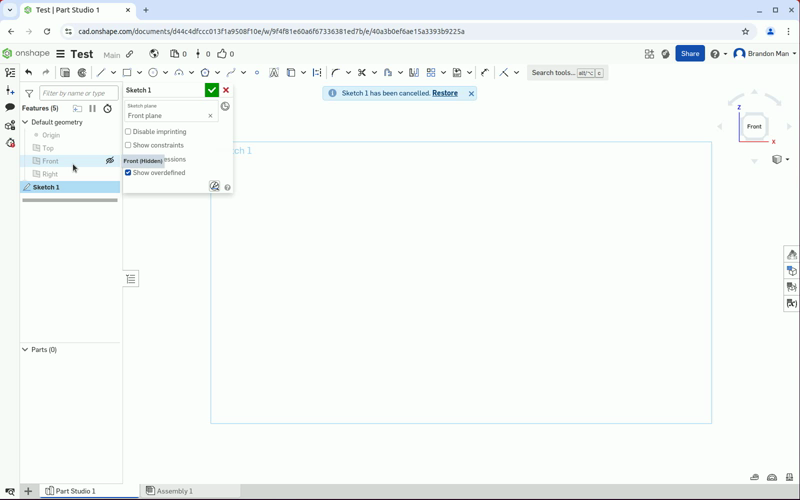
mouse_move(73, 352)
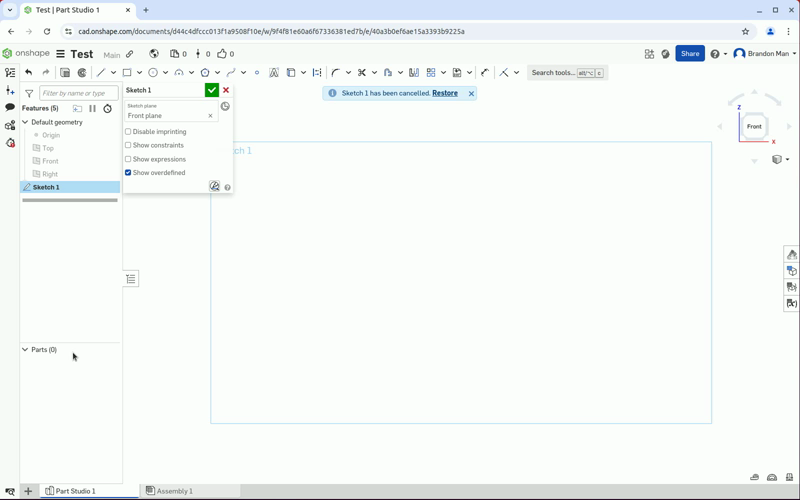
key(y)
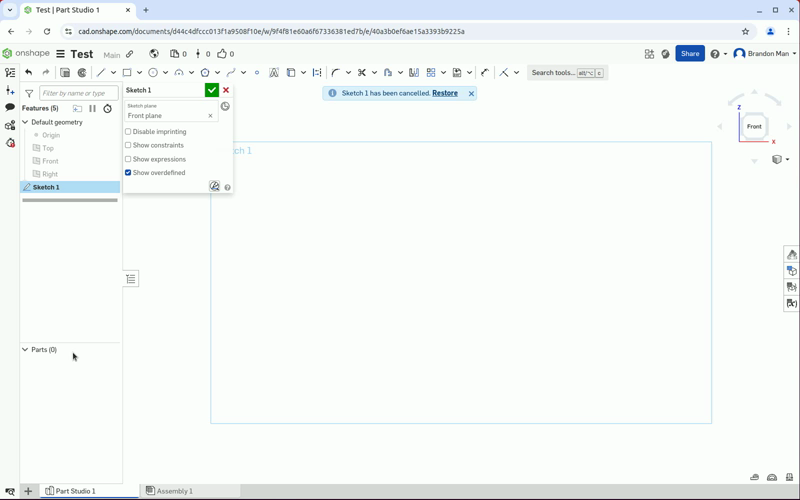
key(l)
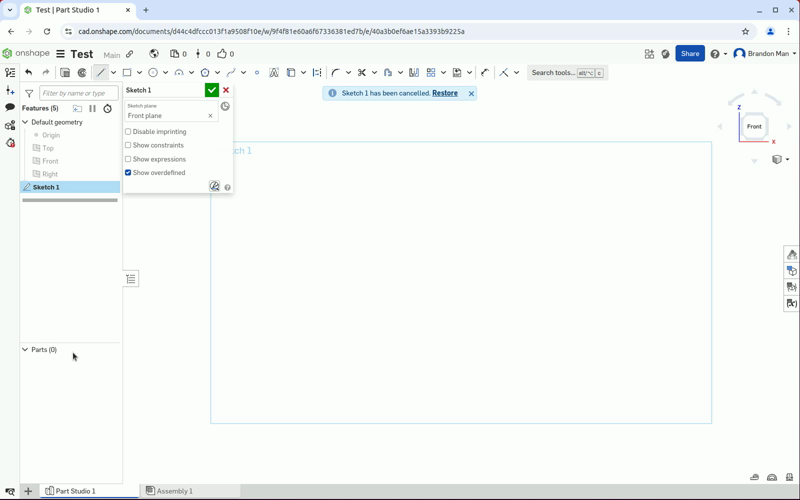
key_down(shift)
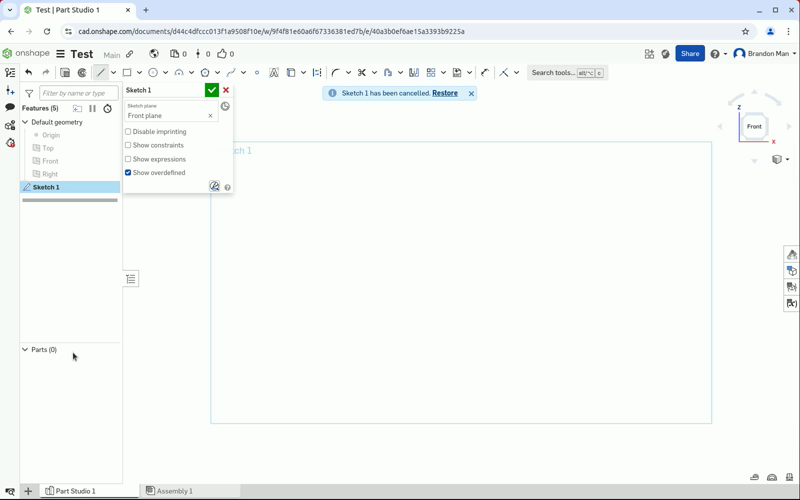
mouse_move(348, 339)
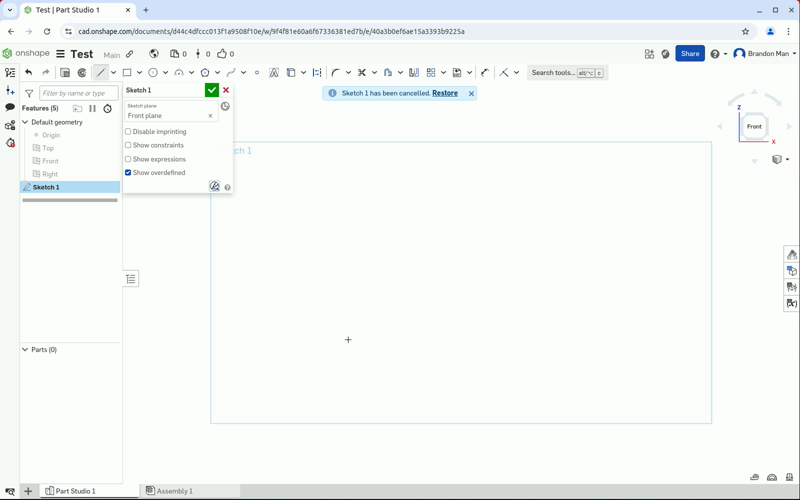
click(348, 339)
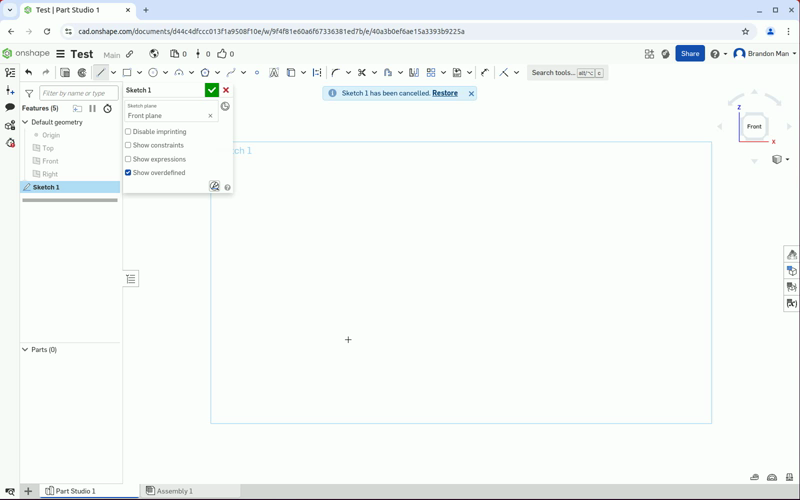
key_up(shift)
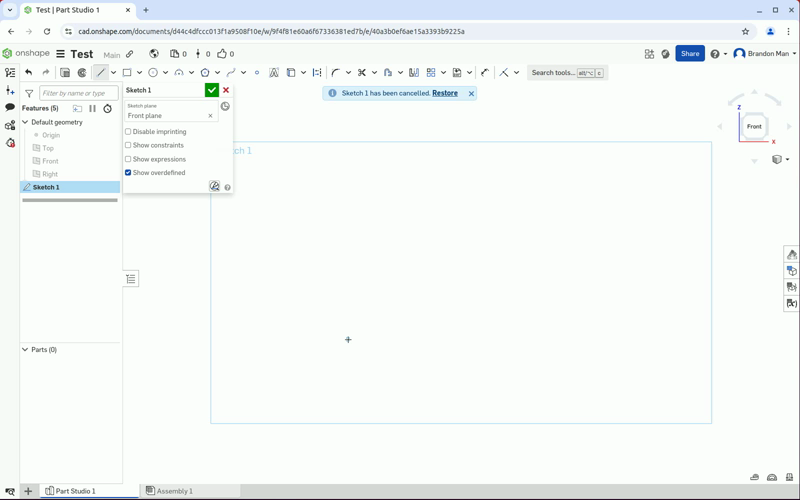
key_down(shift)
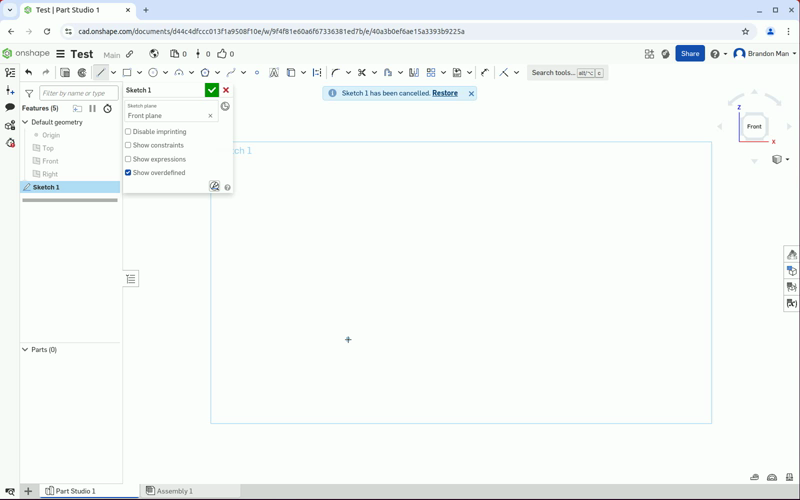
mouse_move(572, 339)
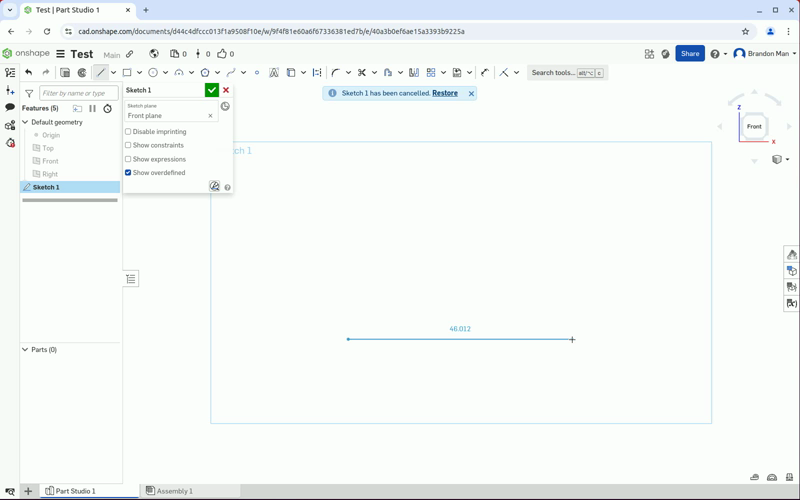
click(572, 339)
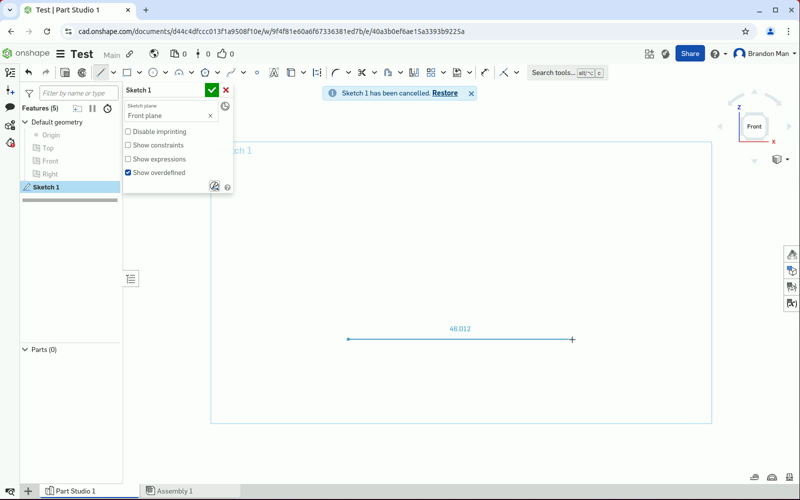
key_up(shift)
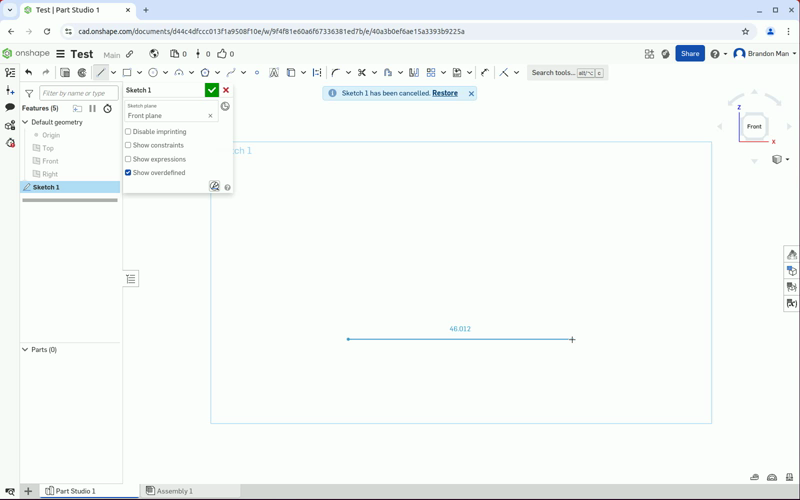
key_down(shift)
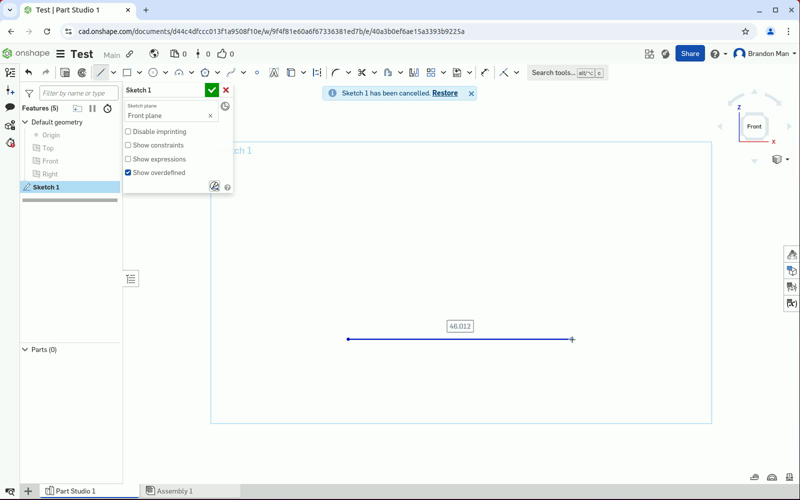
mouse_move(572, 226)
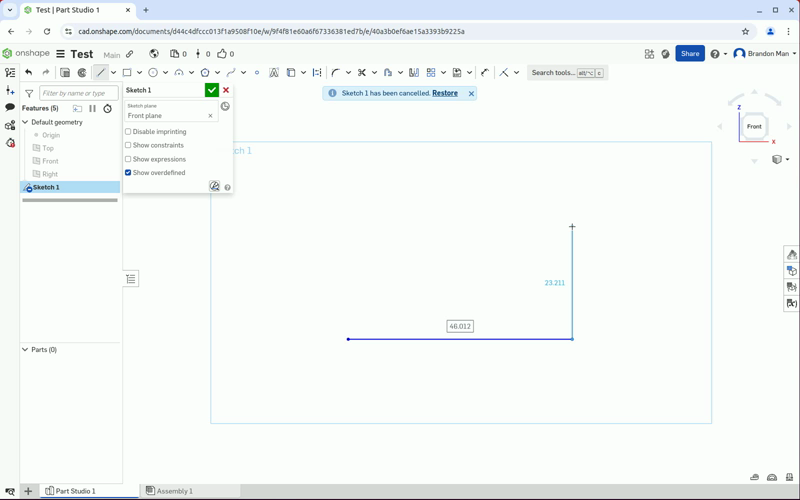
click(572, 226)
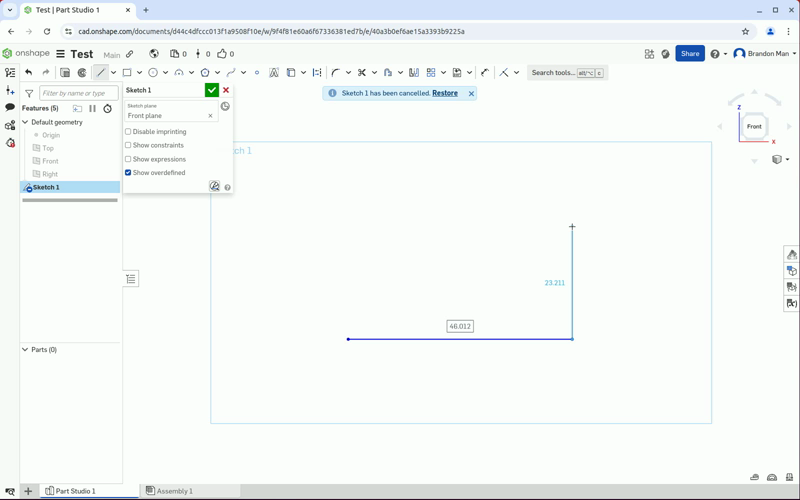
key_up(shift)
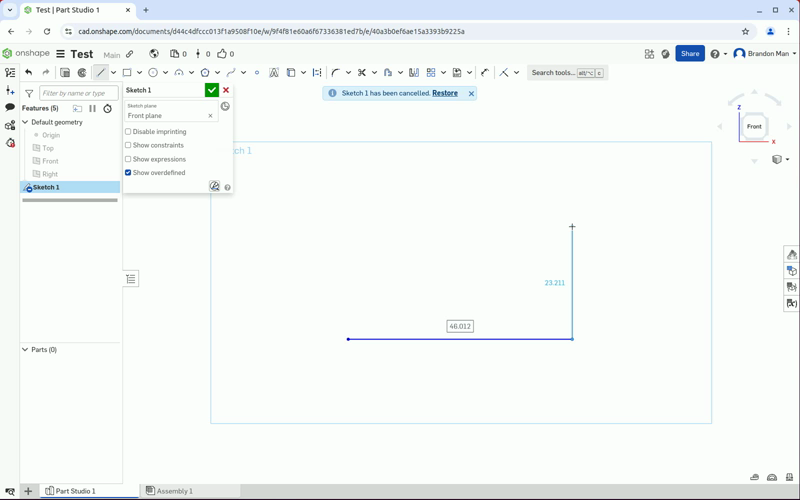
key_down(shift)
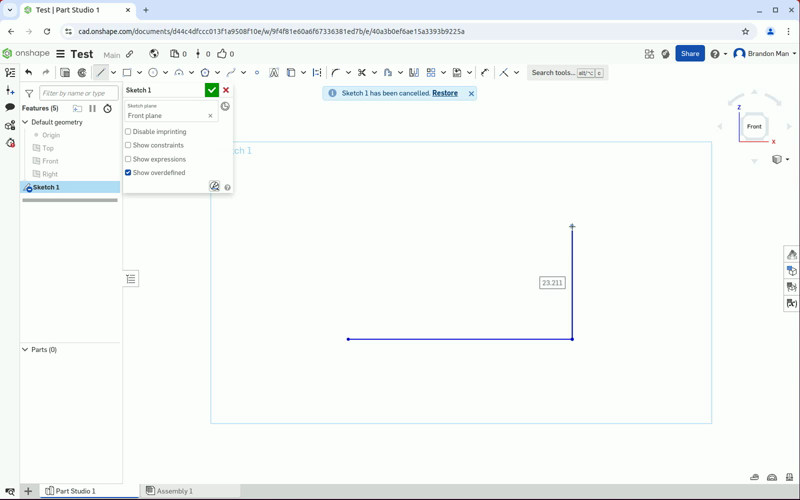
mouse_move(348, 226)
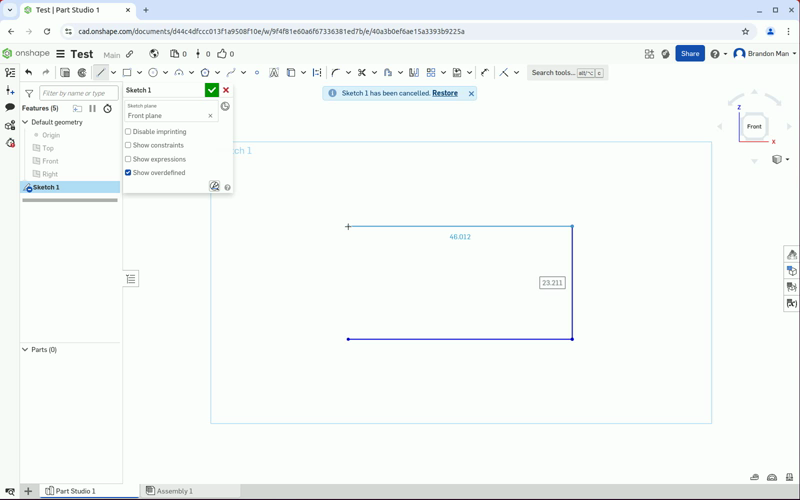
click(348, 226)
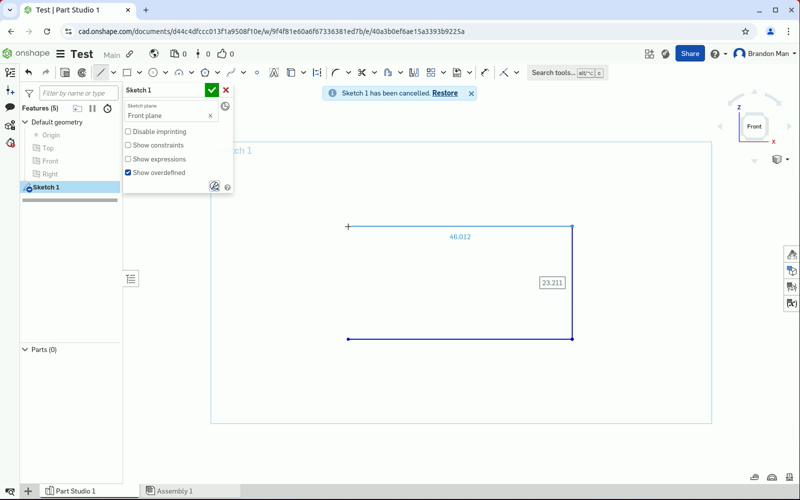
key_up(shift)
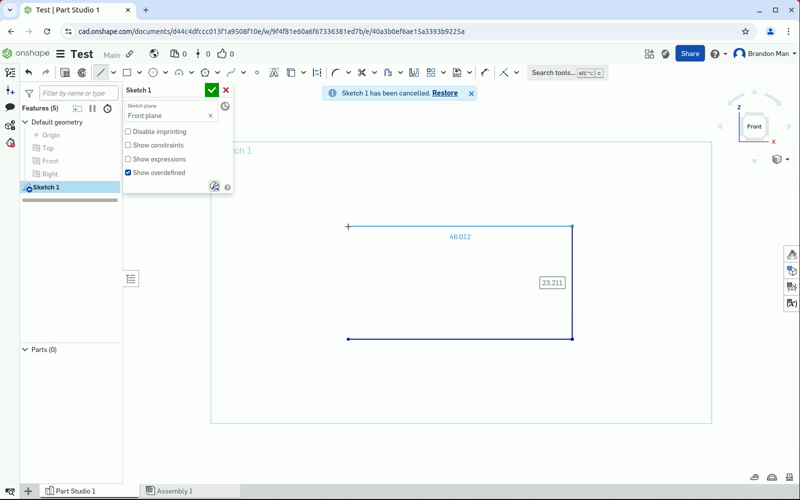
key_down(shift)
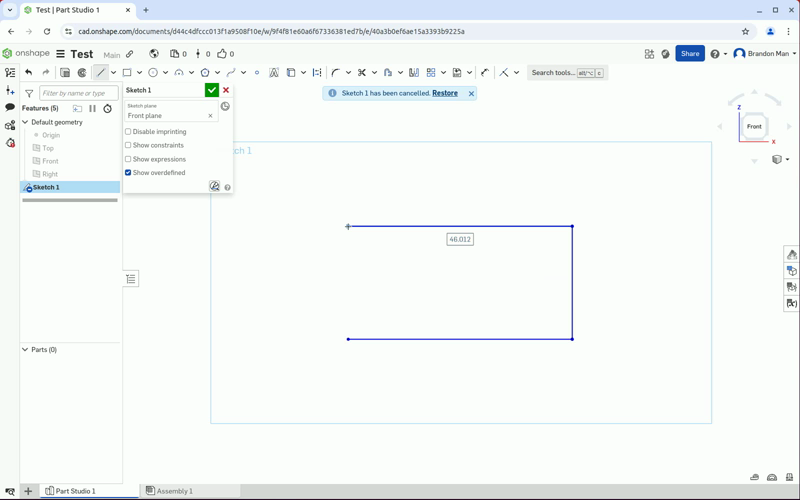
mouse_move(348, 339)
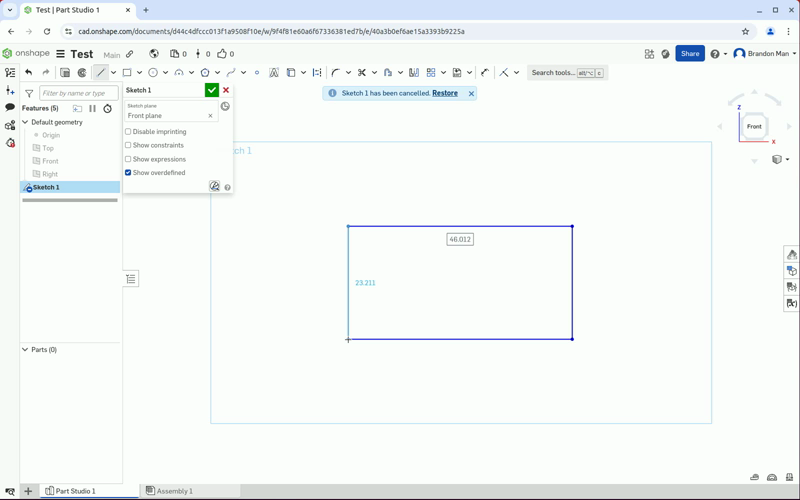
key_up(shift)
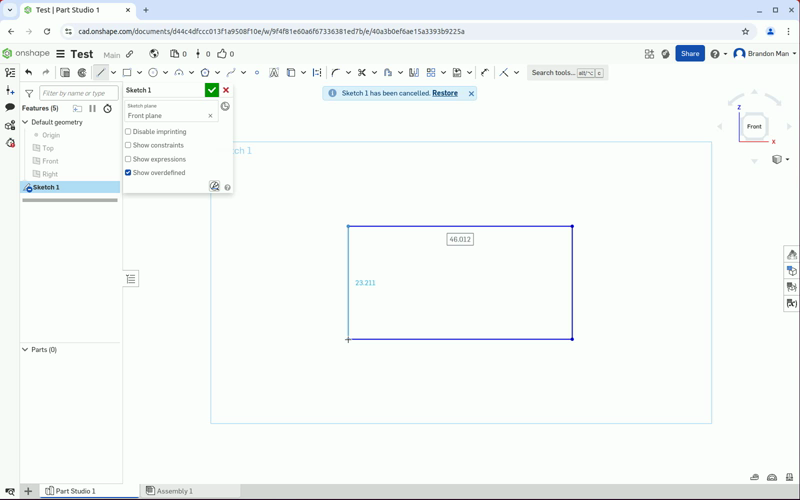
click(348, 339)
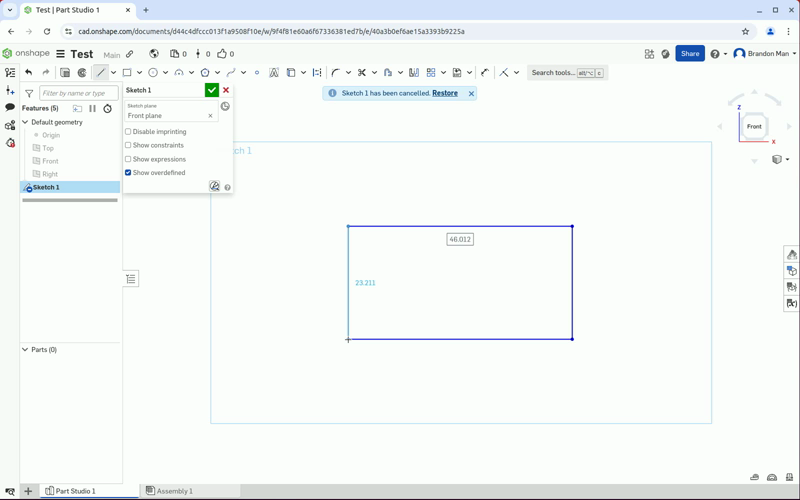
key(esc)
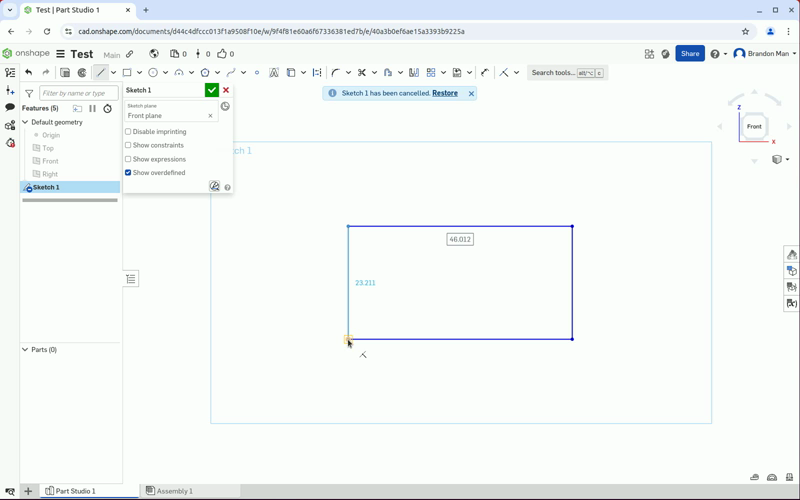
key(c)
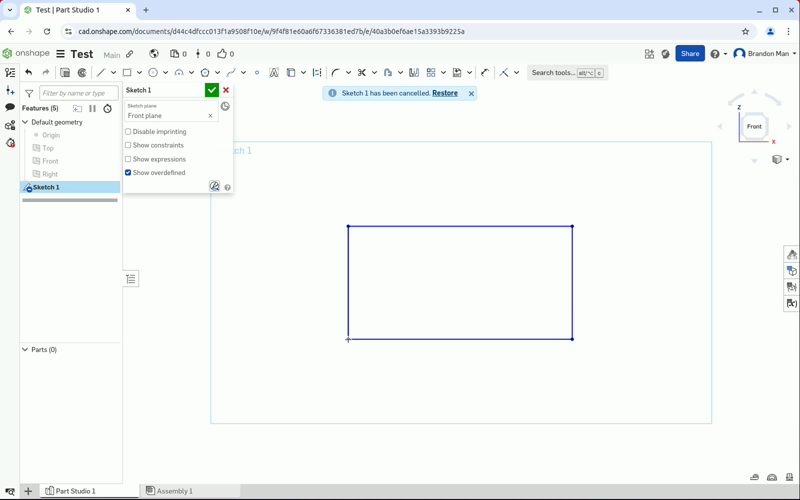
key_down(shift)
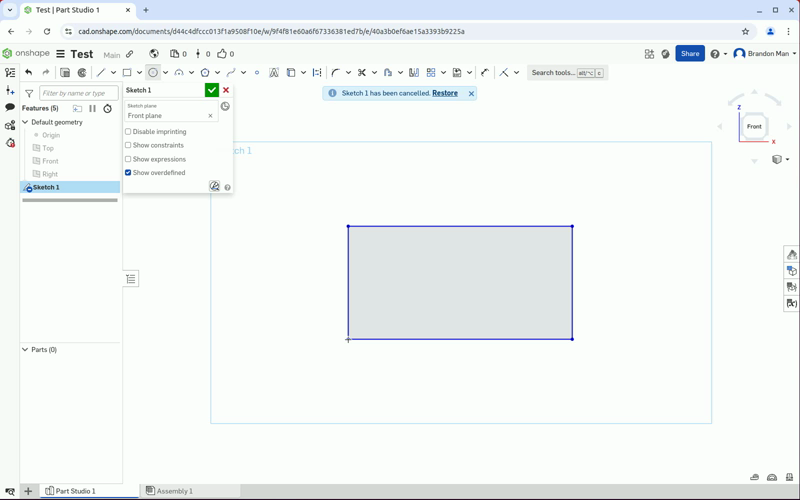
mouse_move(461, 282)
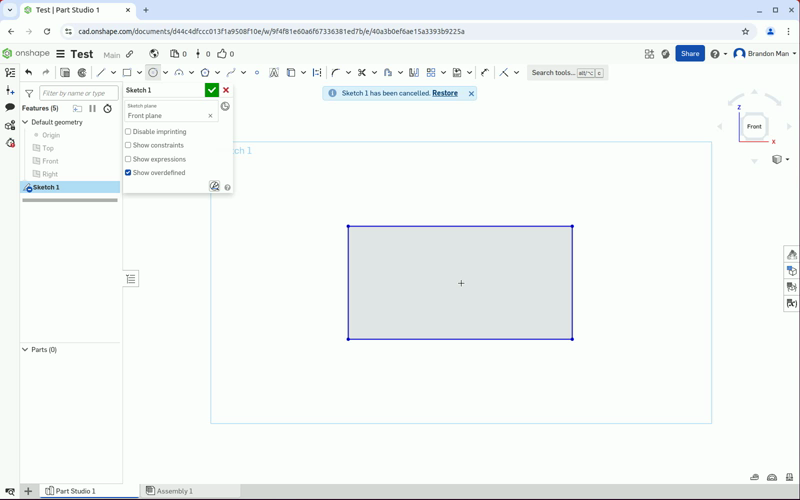
click(461, 282)
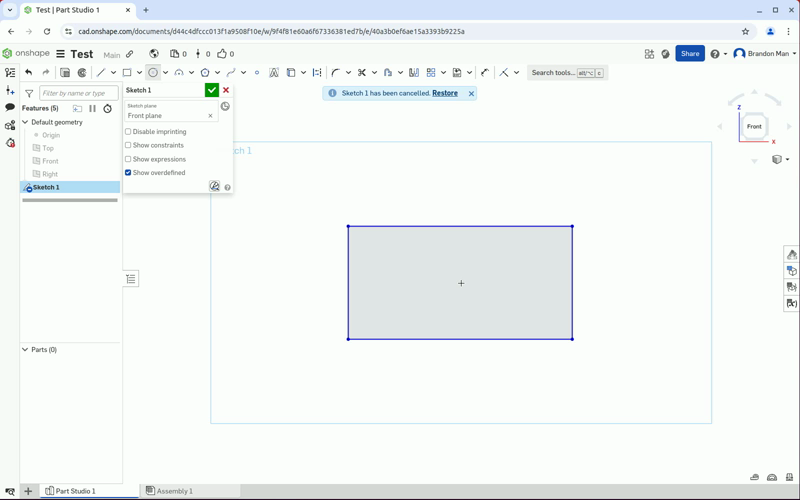
key_up(shift)
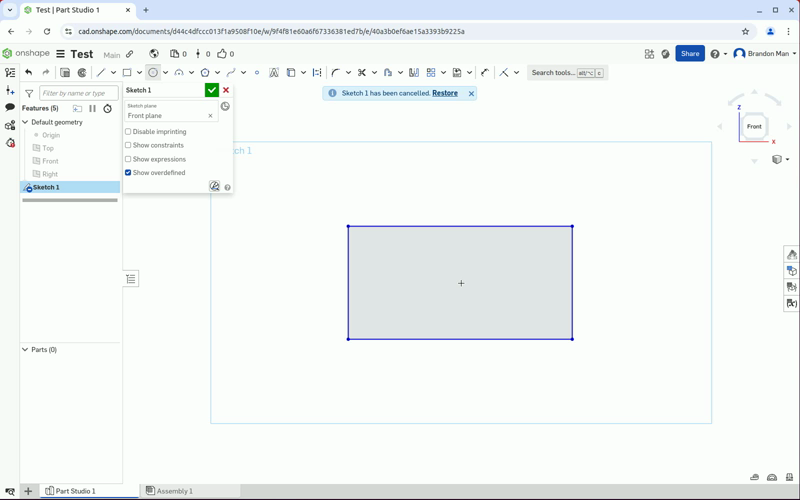
mouse_move(468, 282)
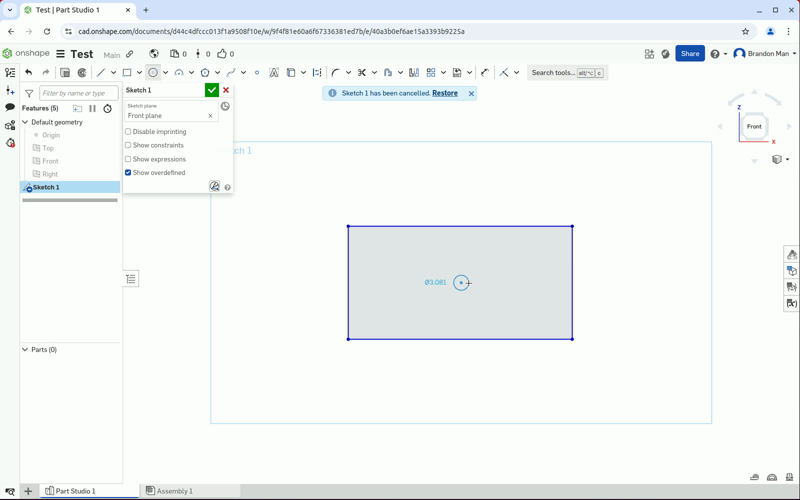
click(468, 282)
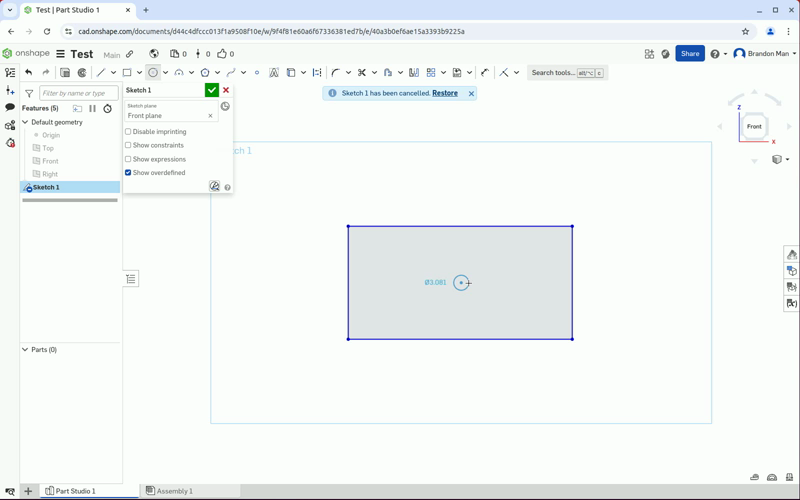
key(esc)
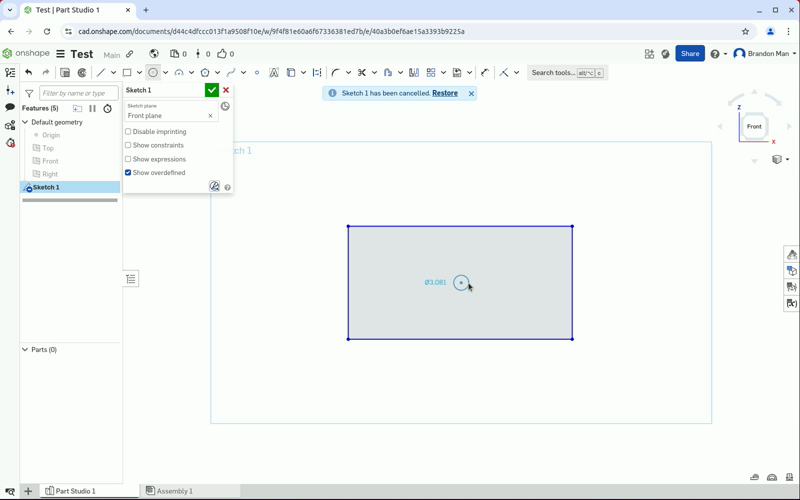
mouse_move(513, 262)
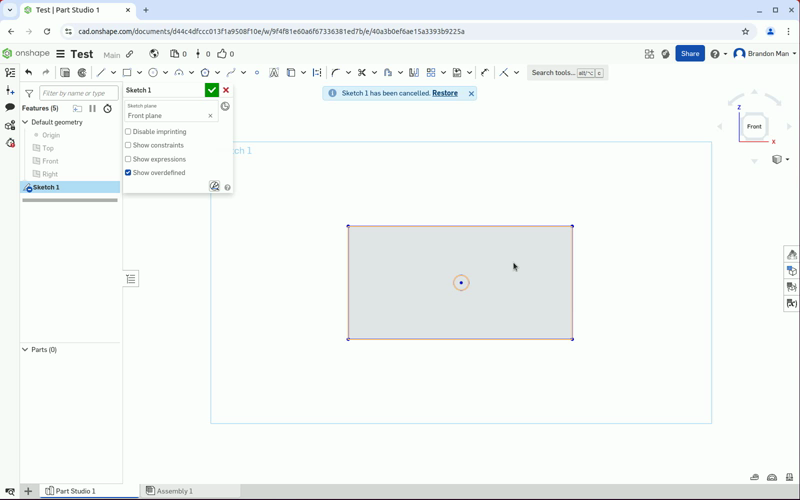
click(513, 262)
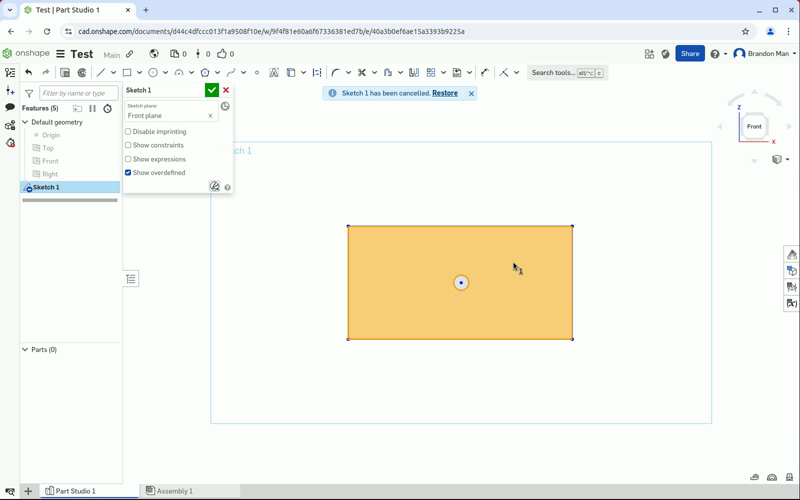
mouse_move(73, 352)
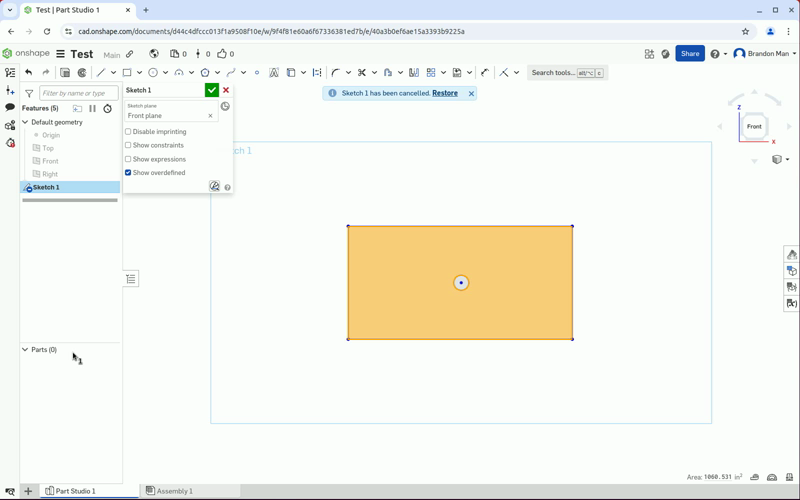
key(shift+y)
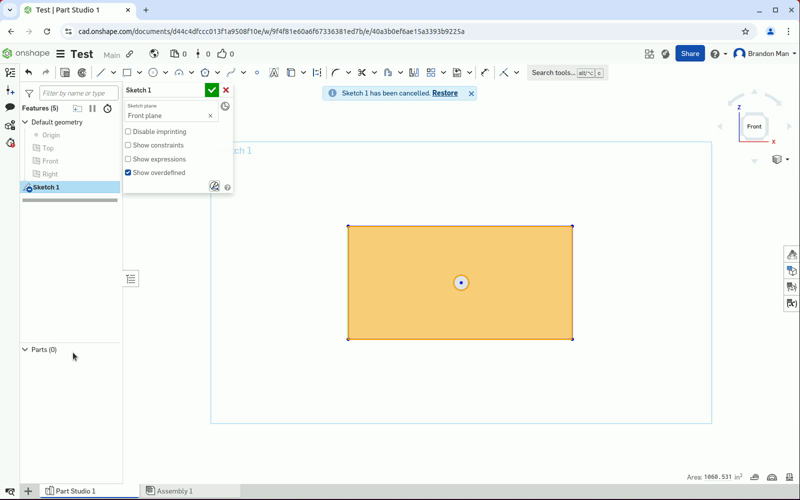
key(shift+e)
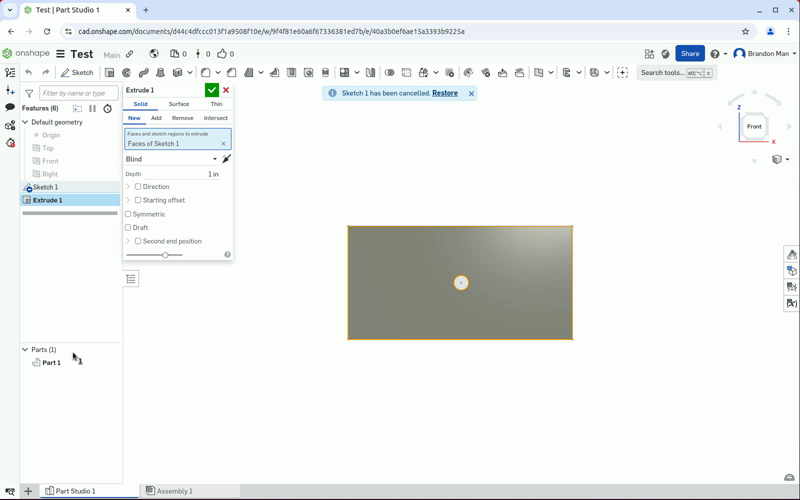
mouse_move(143, 106)
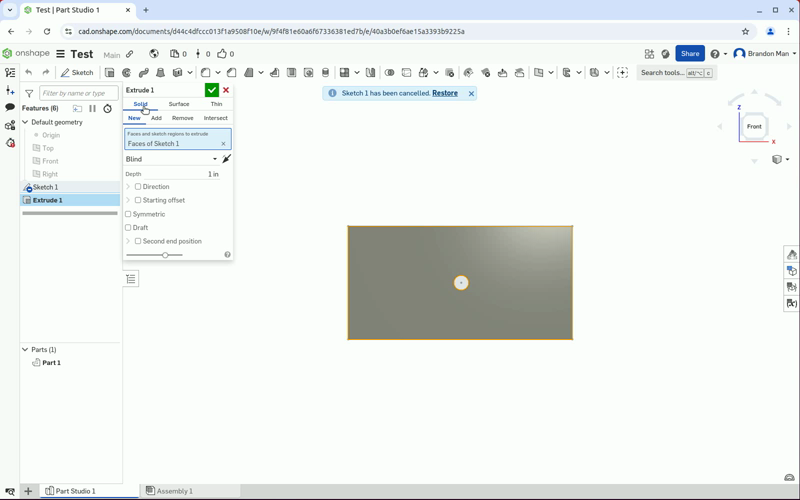
click(143, 106)
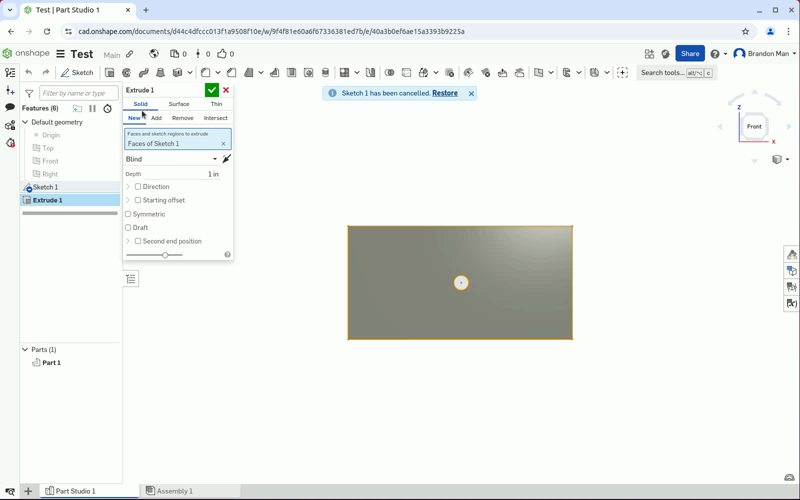
mouse_move(137, 120)
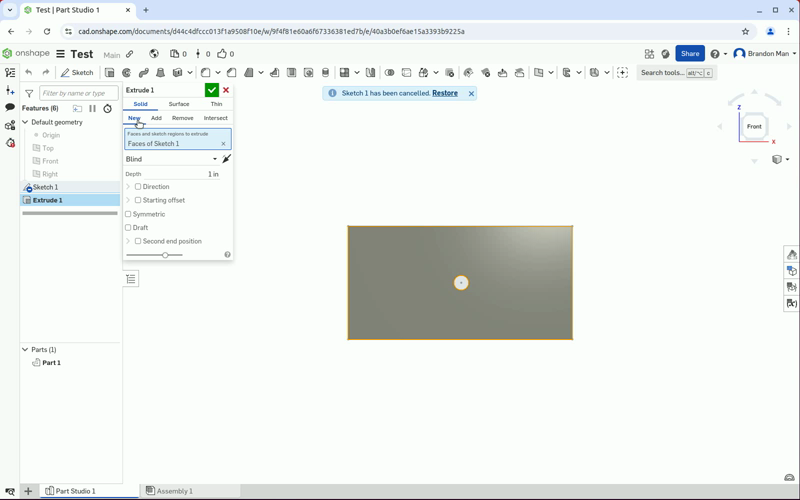
click(137, 120)
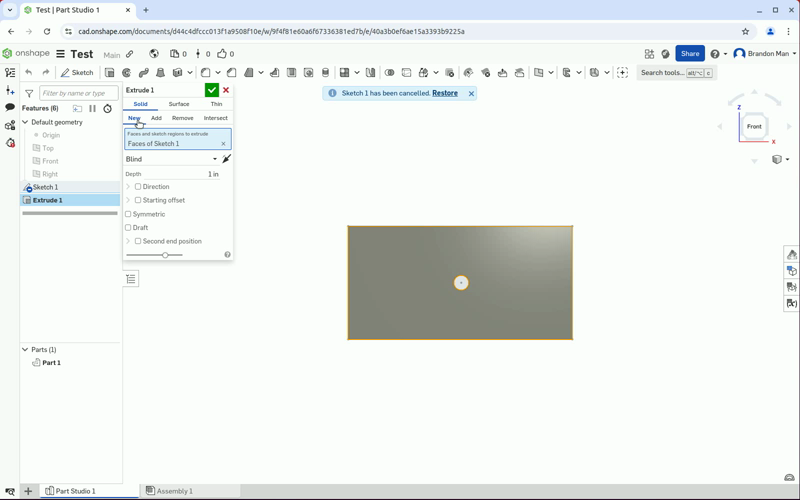
key(tab, 4)
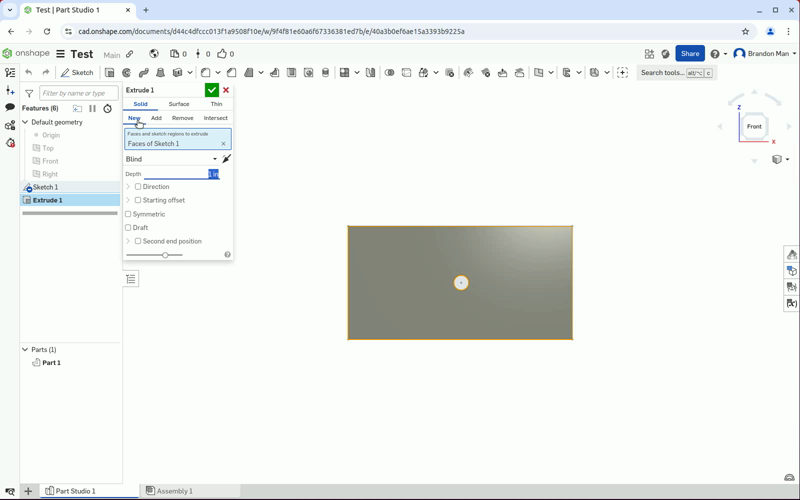
text(2.407)
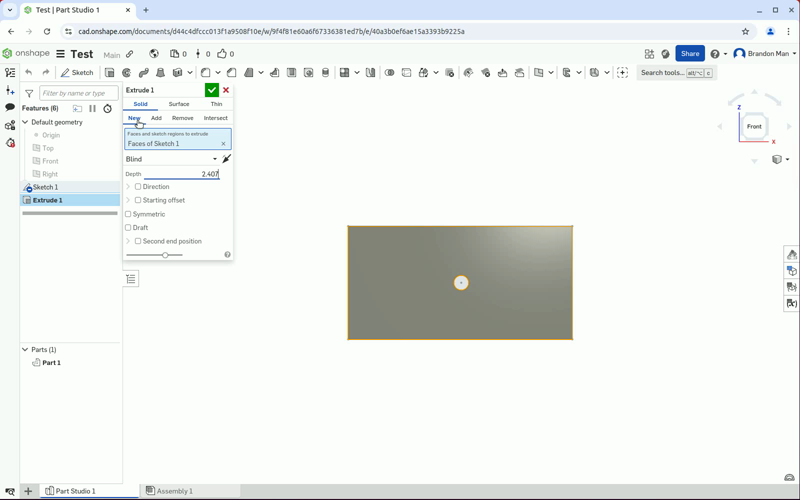
key(enter)
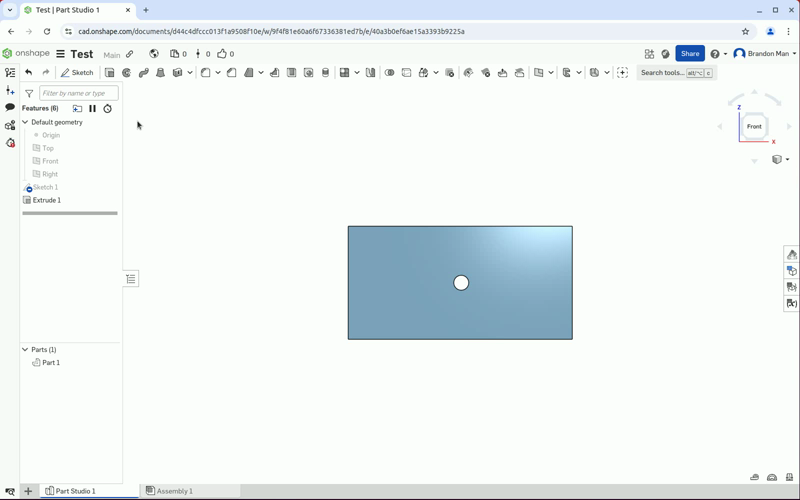
key(shift+h)
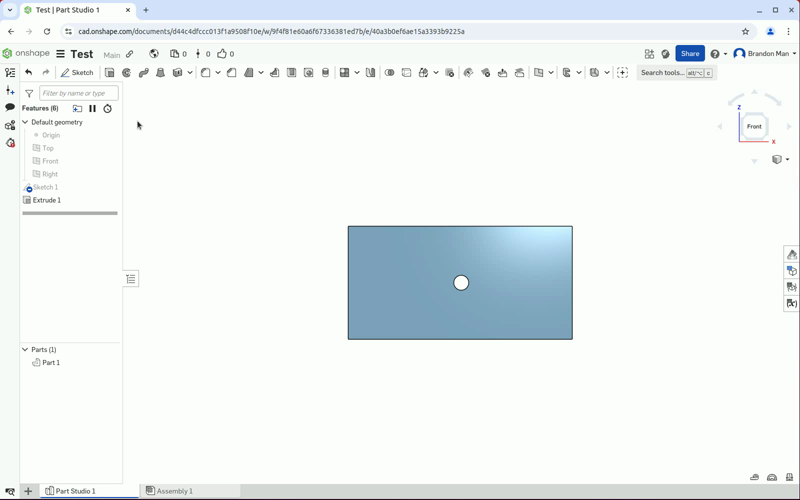
key(shift+h)
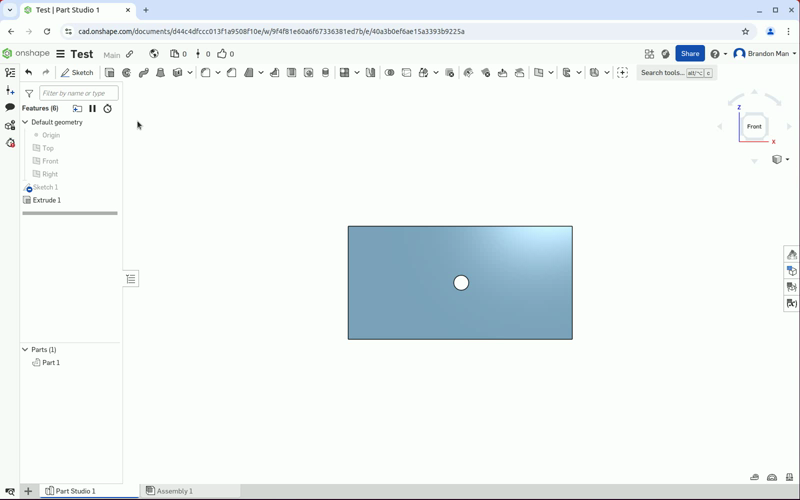
mouse_move(73, 189)
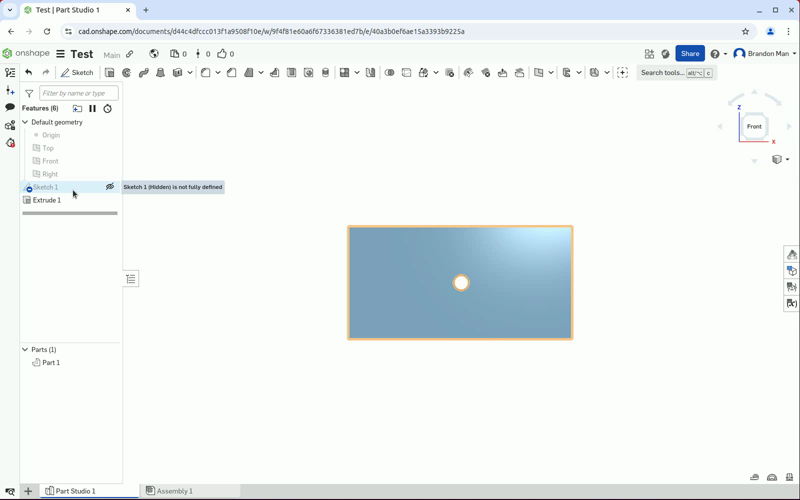
click(73, 189)
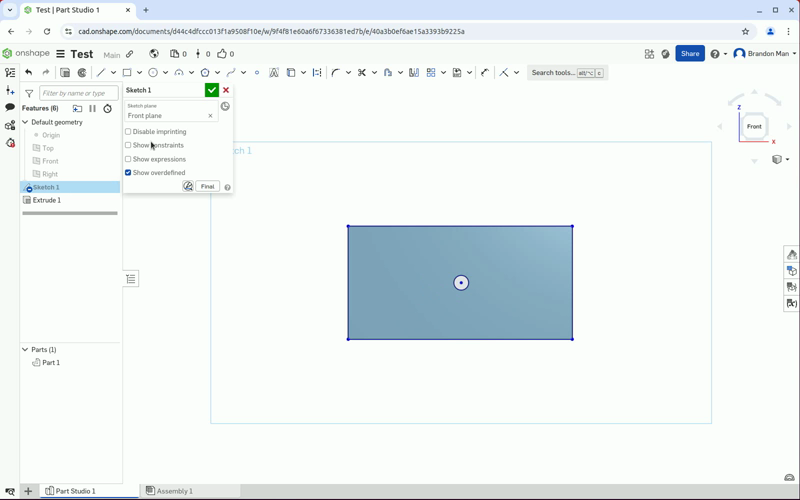
mouse_move(229, 92)
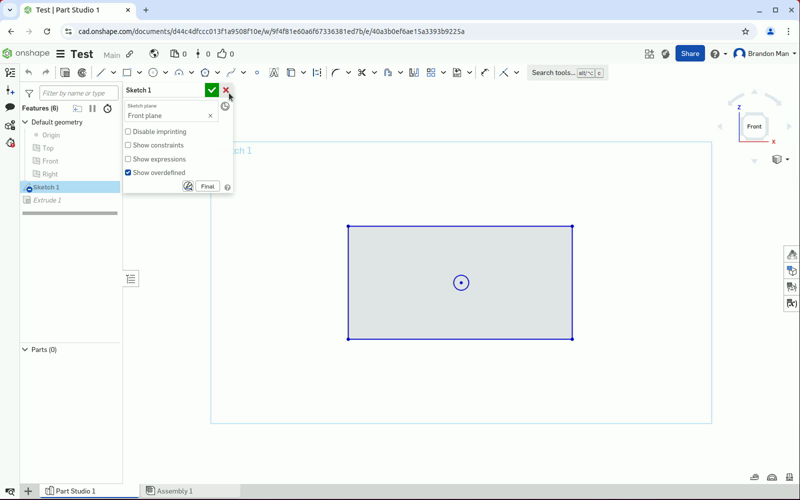
click(229, 92)
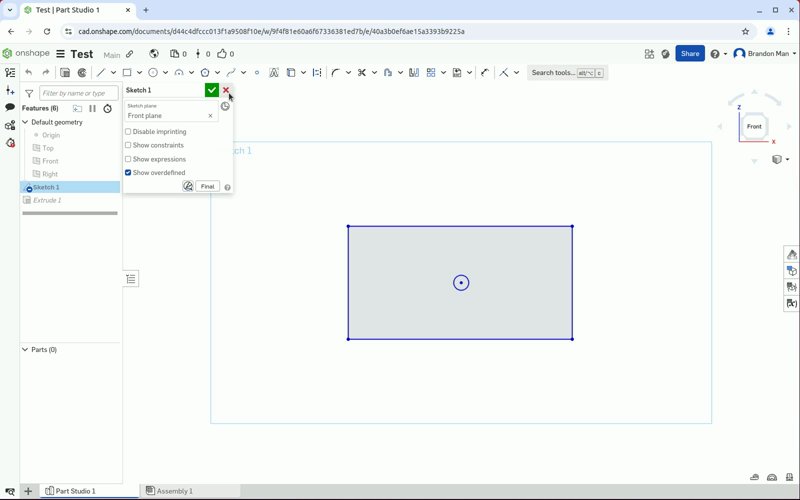
key(shift+s)
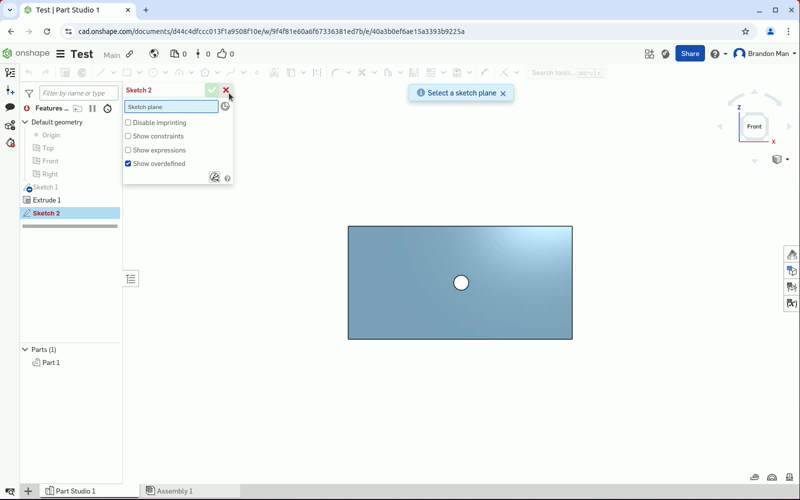
mouse_move(73, 163)
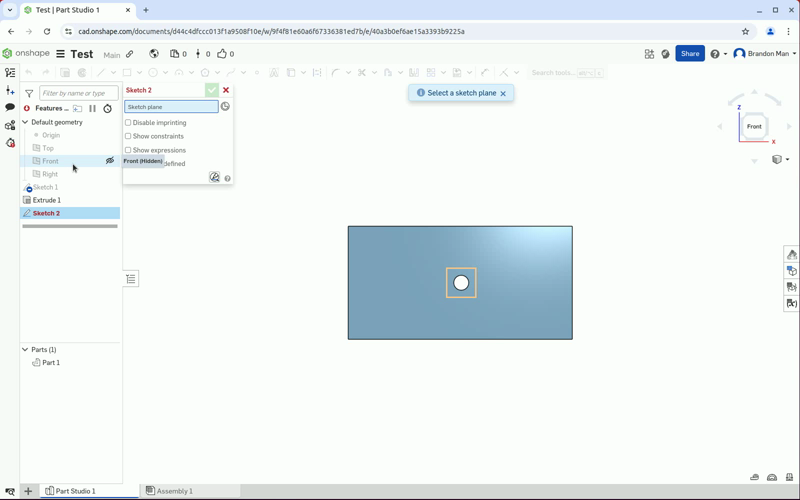
click(73, 163)
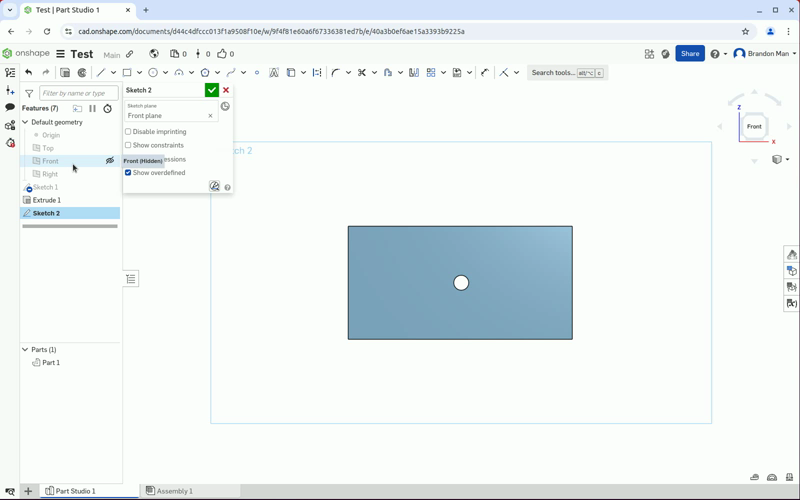
mouse_move(73, 352)
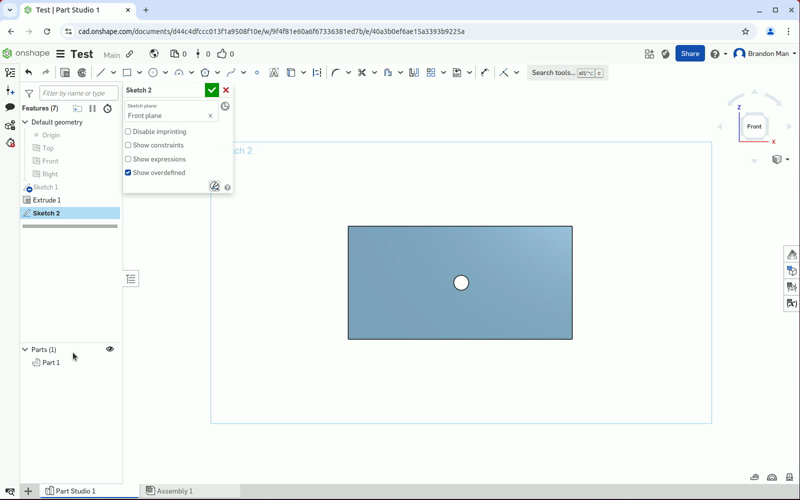
key(y)
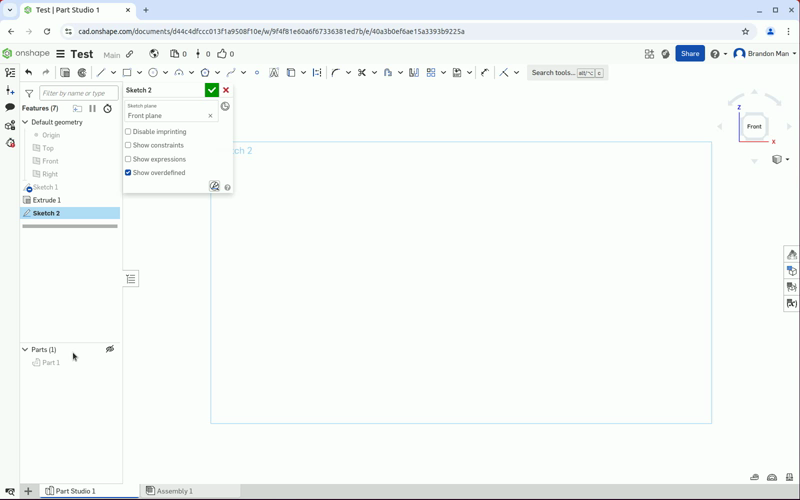
key(c)
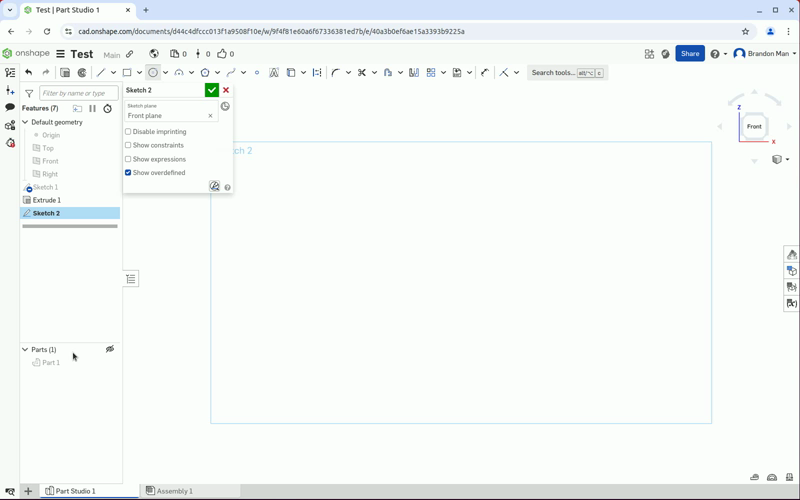
key_down(shift)
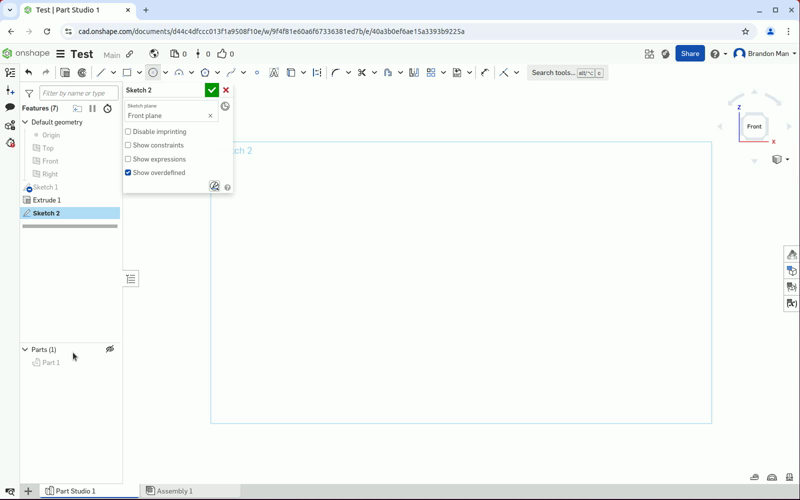
mouse_move(461, 282)
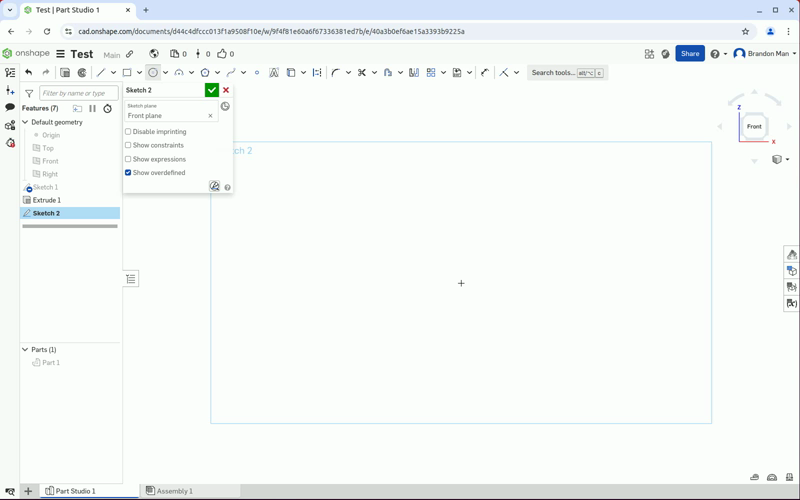
click(461, 282)
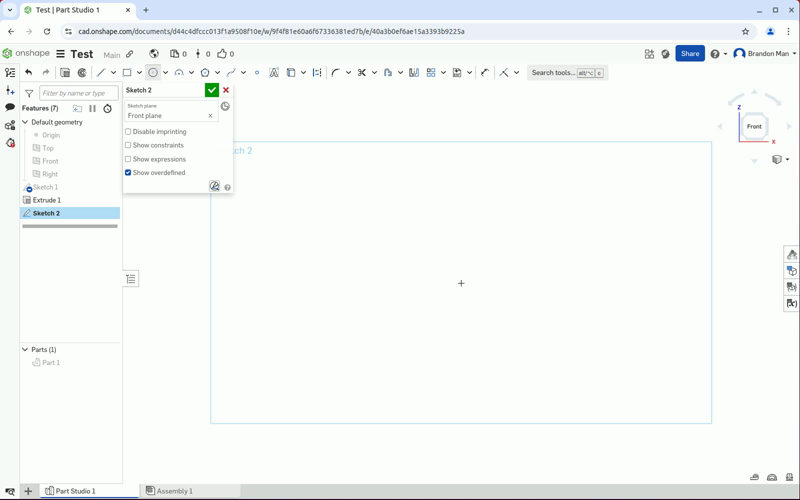
key_up(shift)
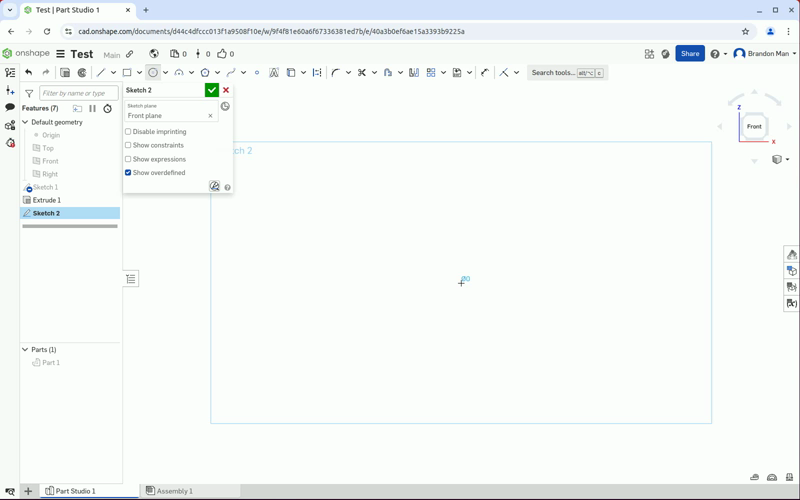
mouse_move(468, 282)
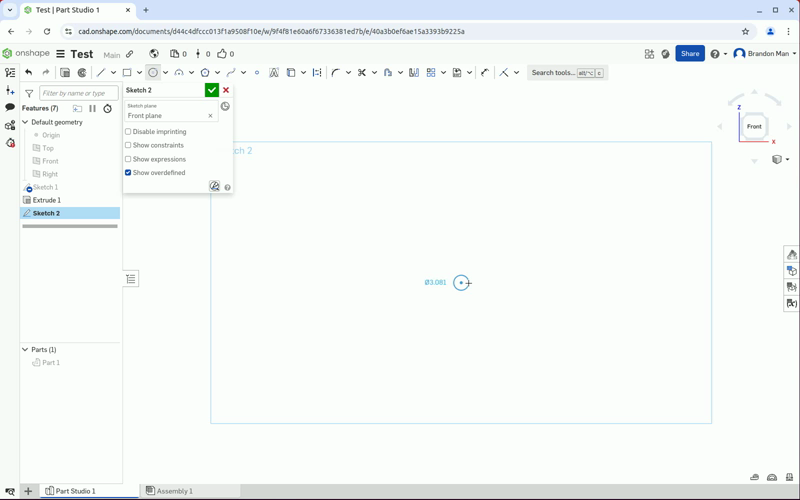
click(468, 282)
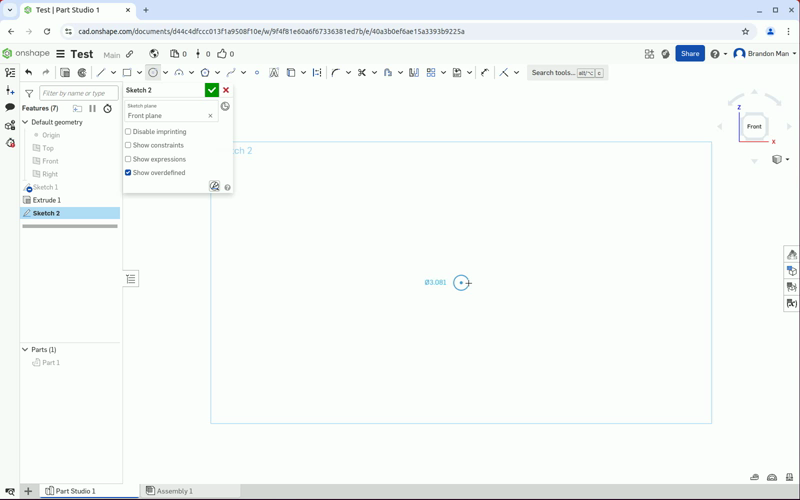
key(esc)
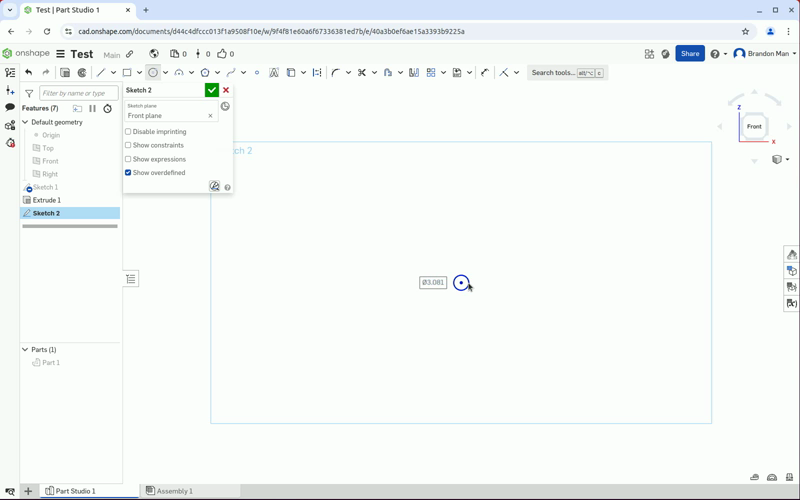
mouse_move(454, 281)
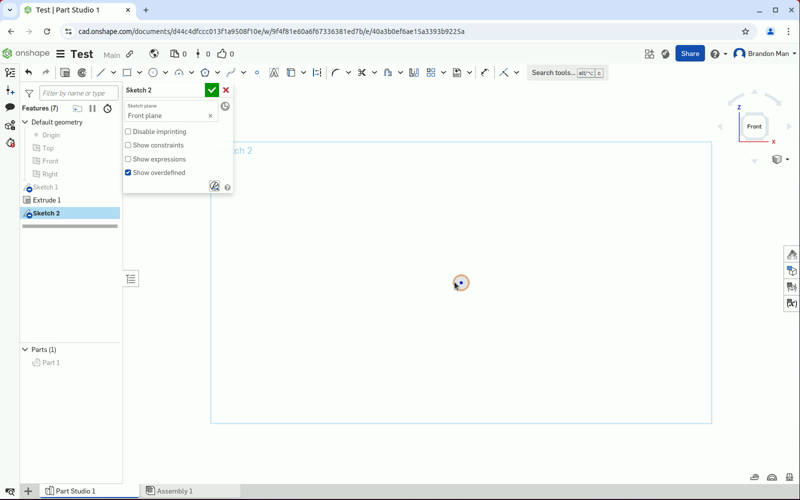
scroll(6)
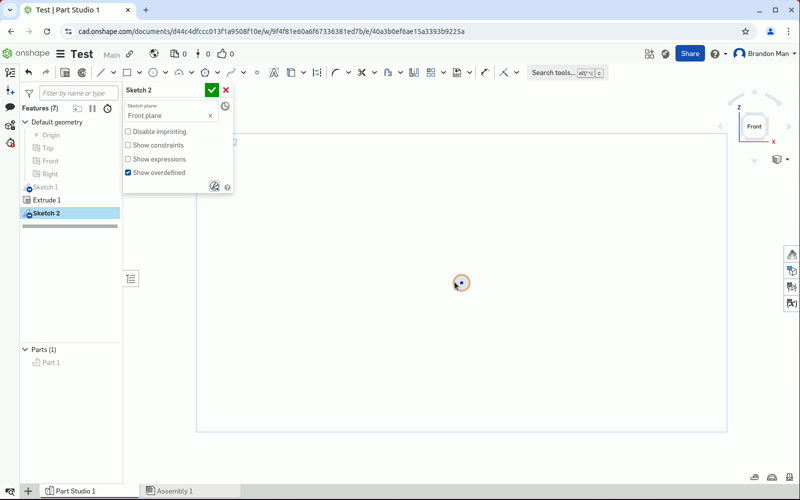
scroll(6)
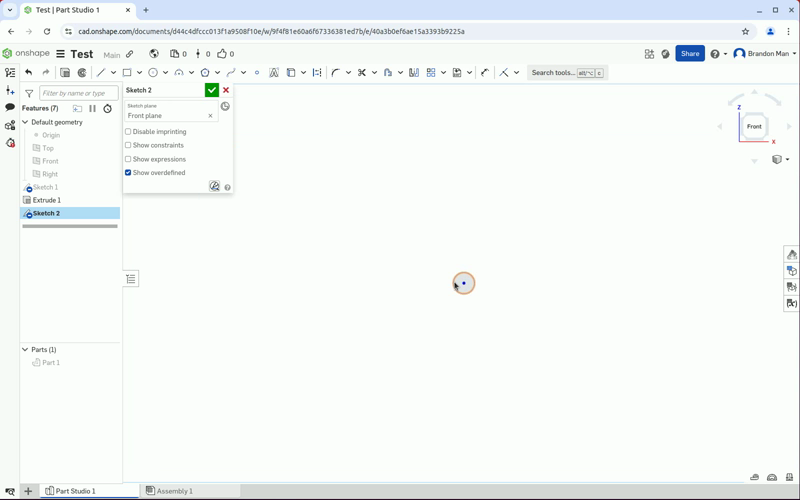
scroll(6)
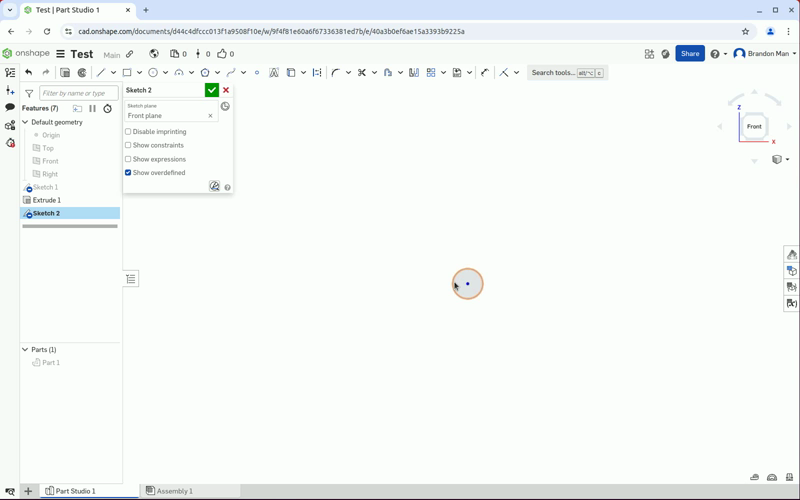
scroll(6)
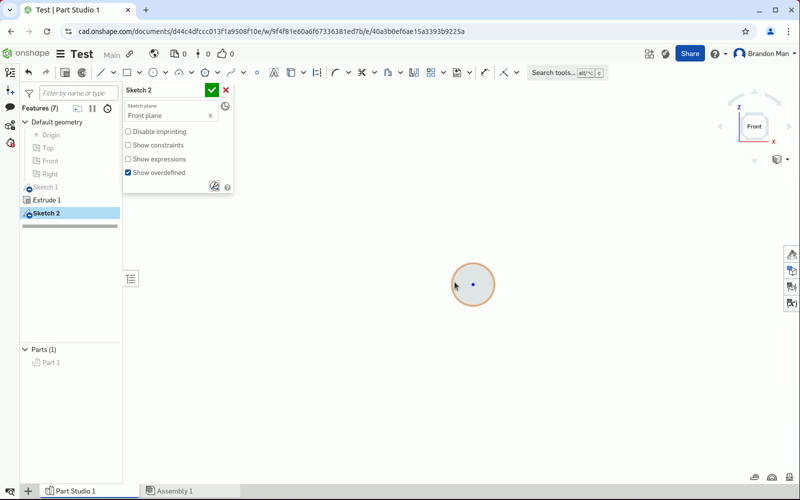
scroll(6)
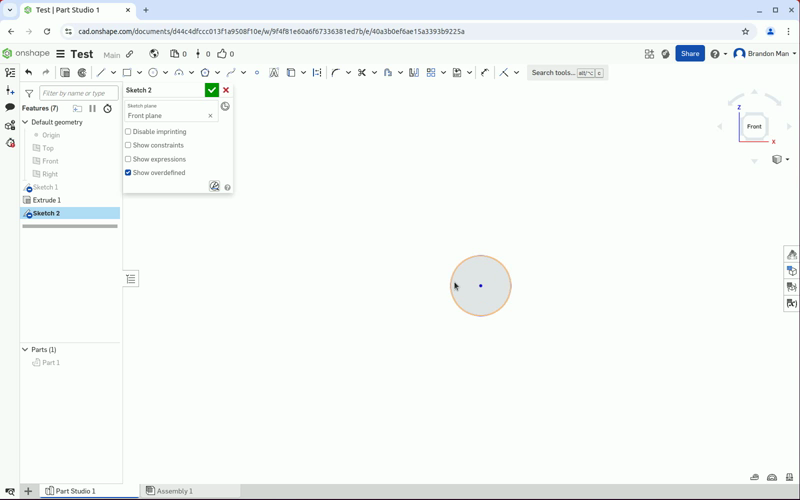
scroll(6)
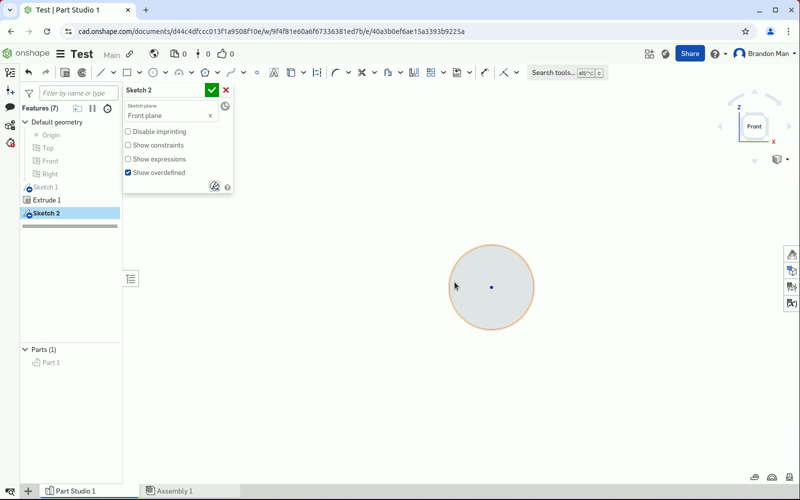
scroll(6)
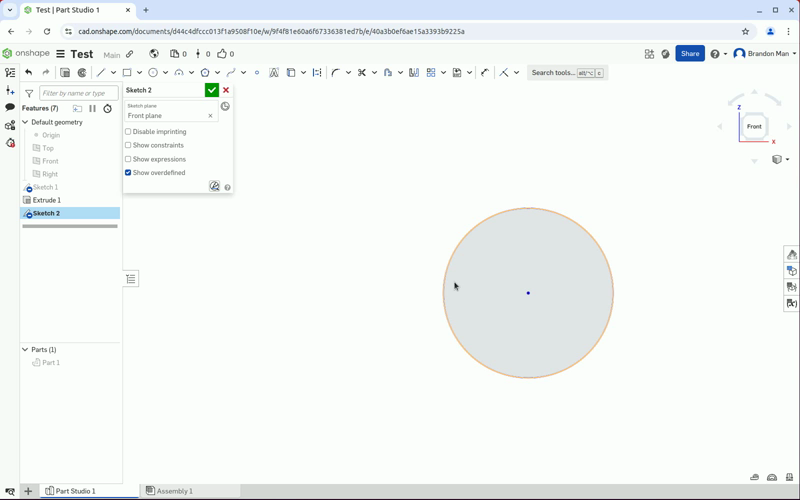
click(454, 281)
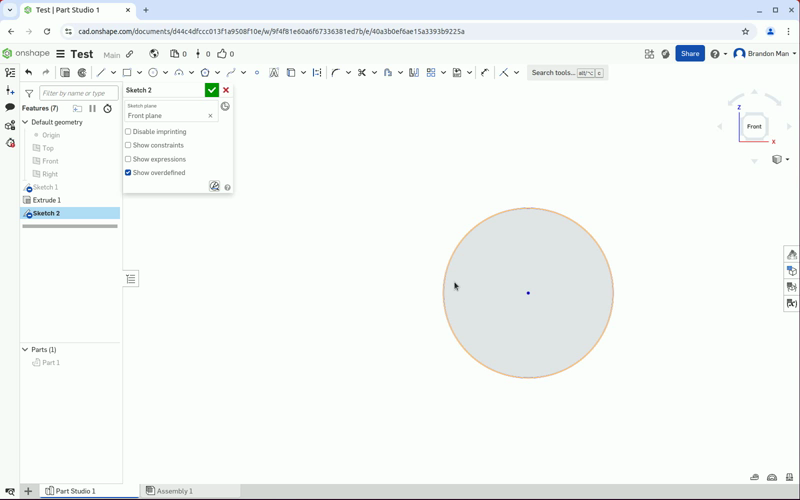
scroll(-6)
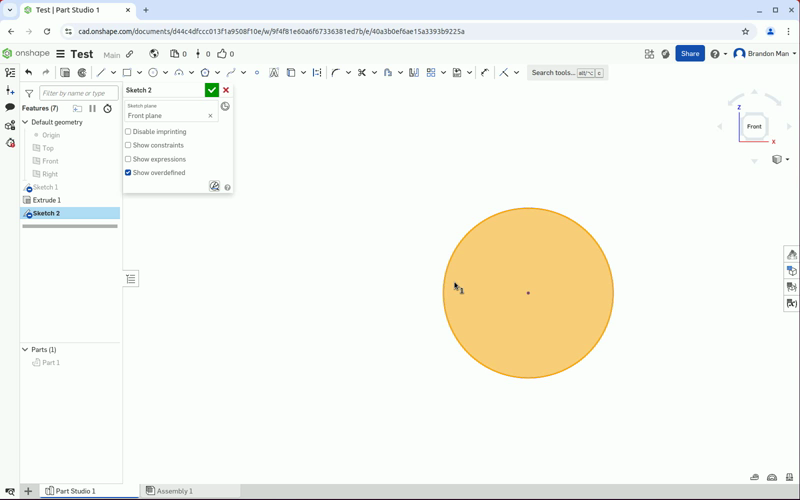
scroll(-6)
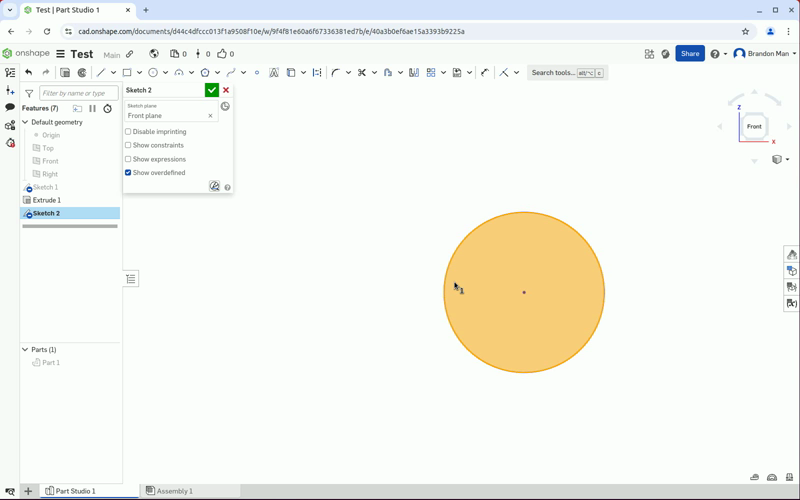
scroll(-6)
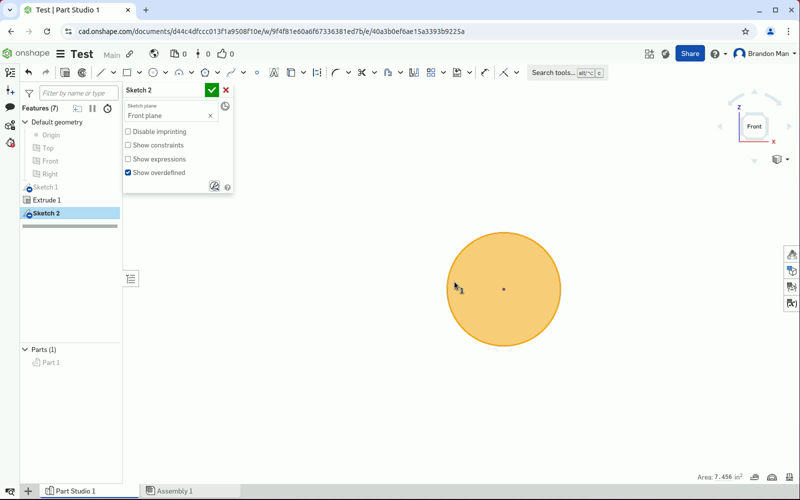
scroll(-6)
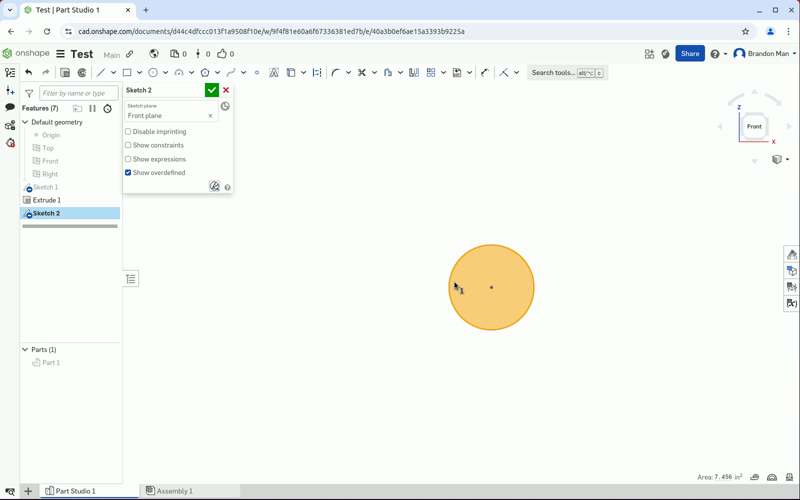
scroll(-6)
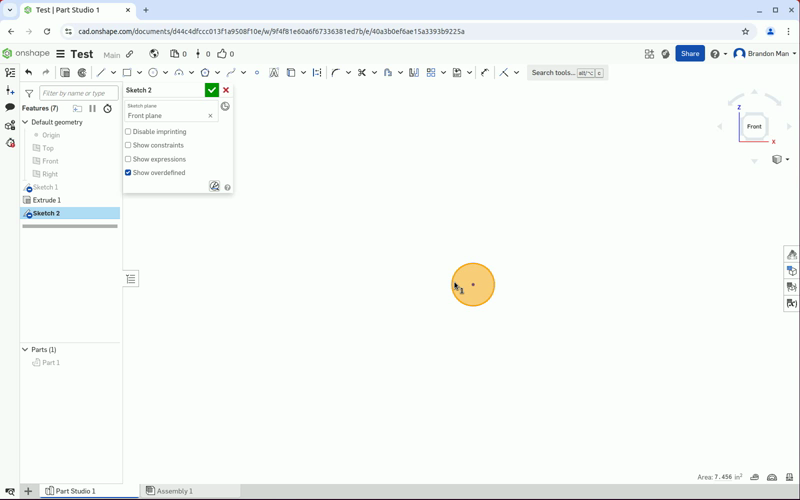
scroll(-6)
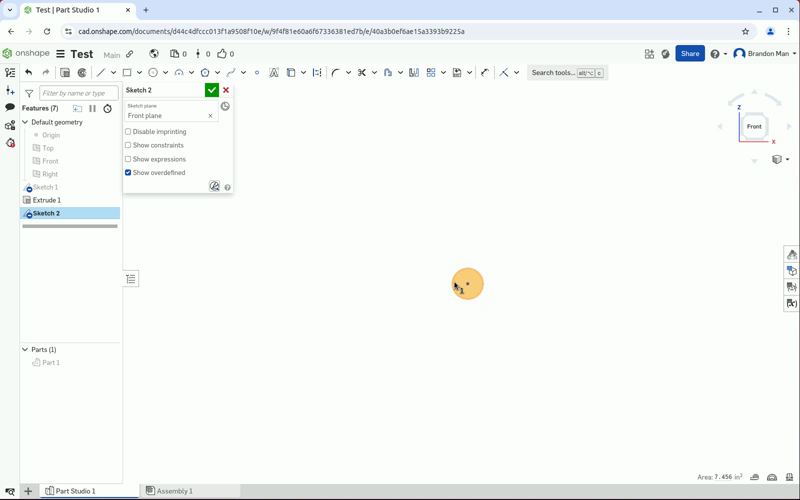
scroll(-6)
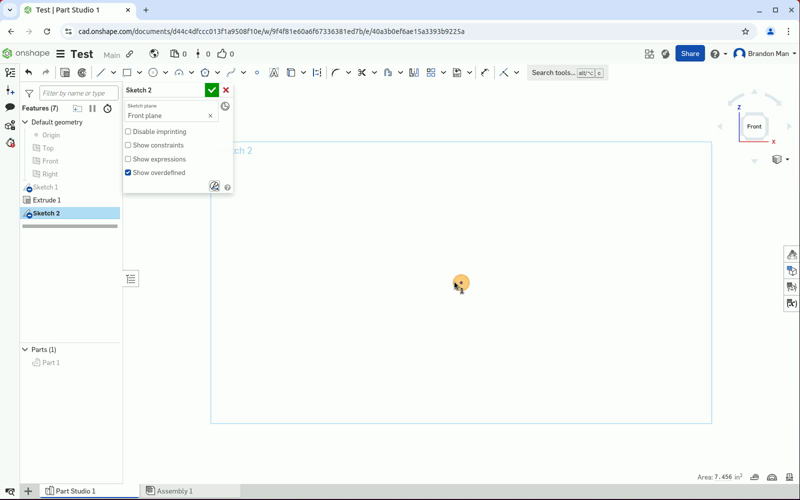
mouse_move(73, 352)
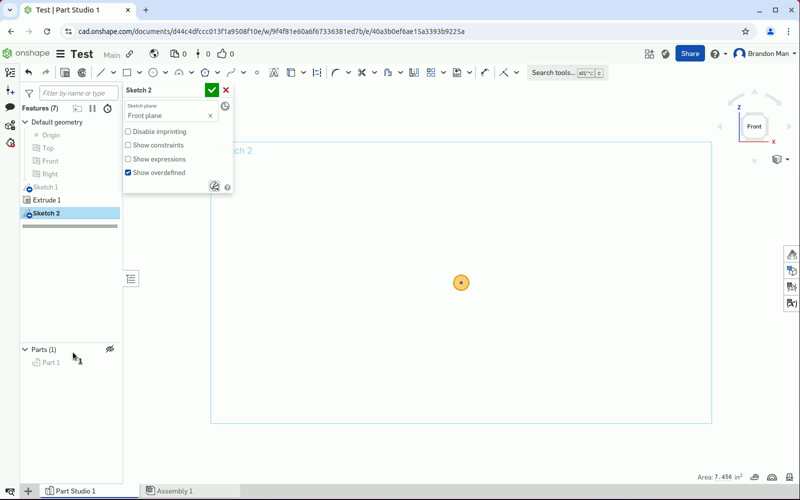
key(shift+y)
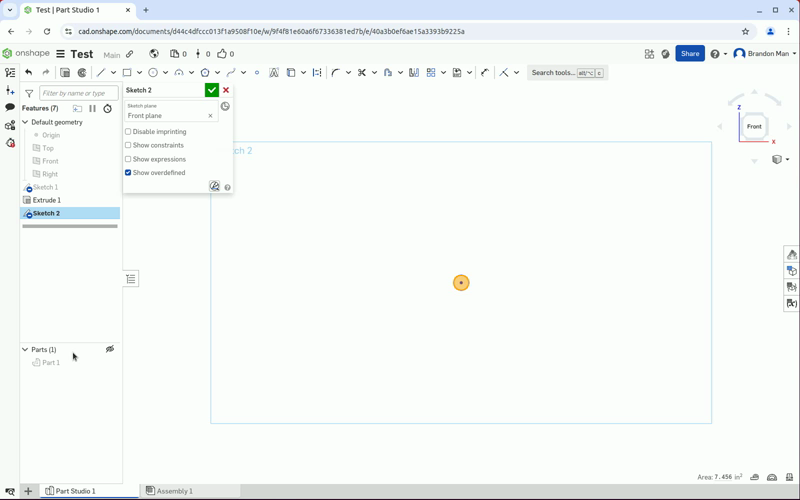
key(shift+e)
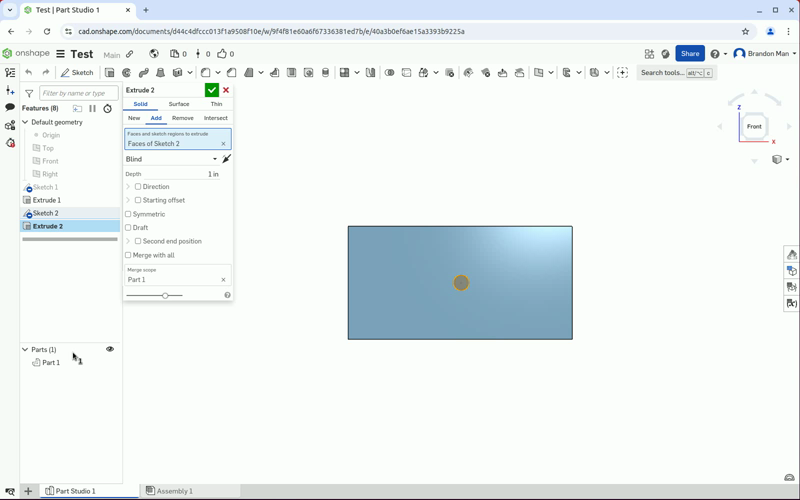
mouse_move(143, 106)
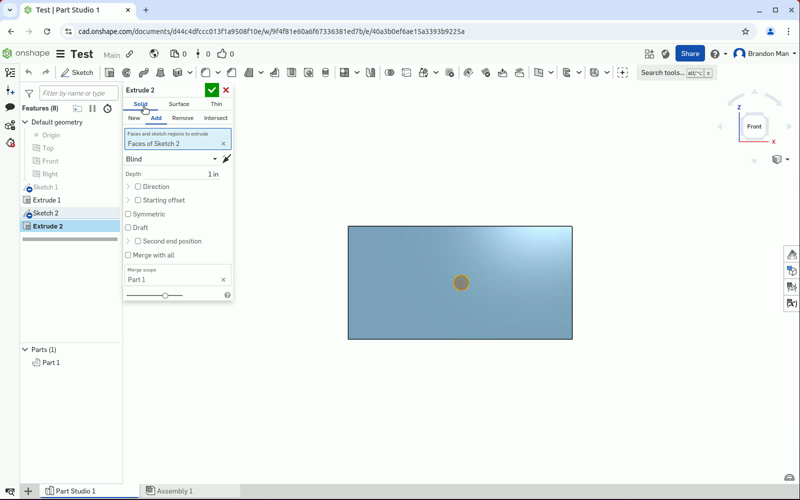
click(143, 106)
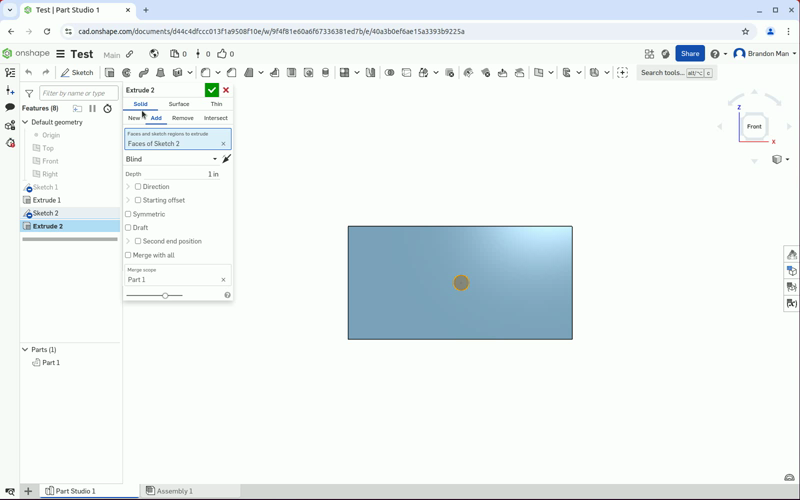
mouse_move(137, 120)
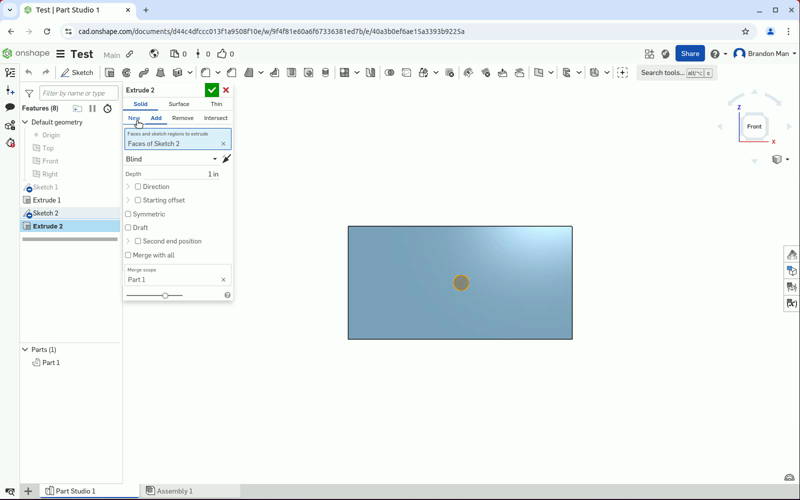
click(137, 120)
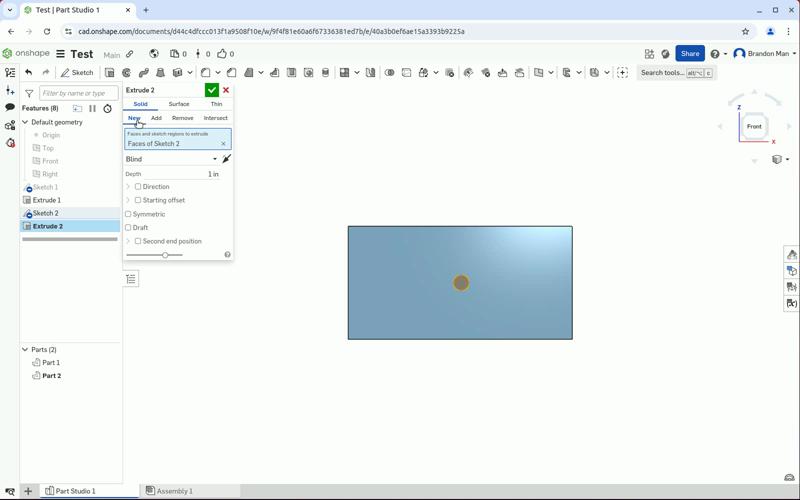
key(tab, 4)
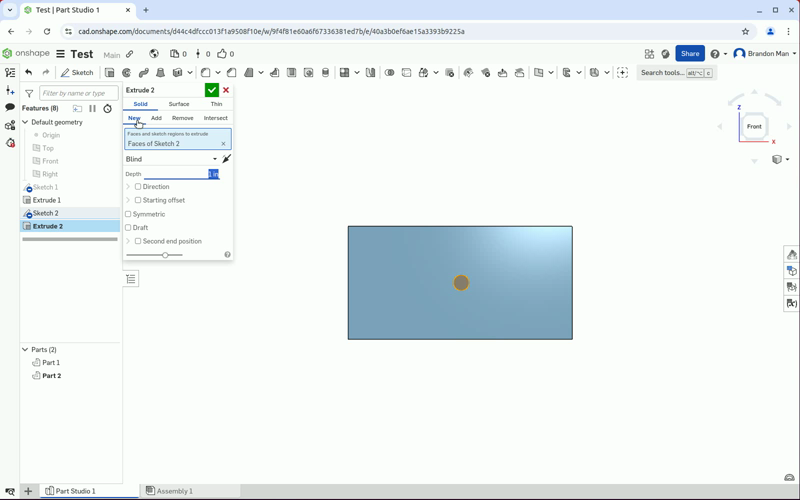
text(2.407)
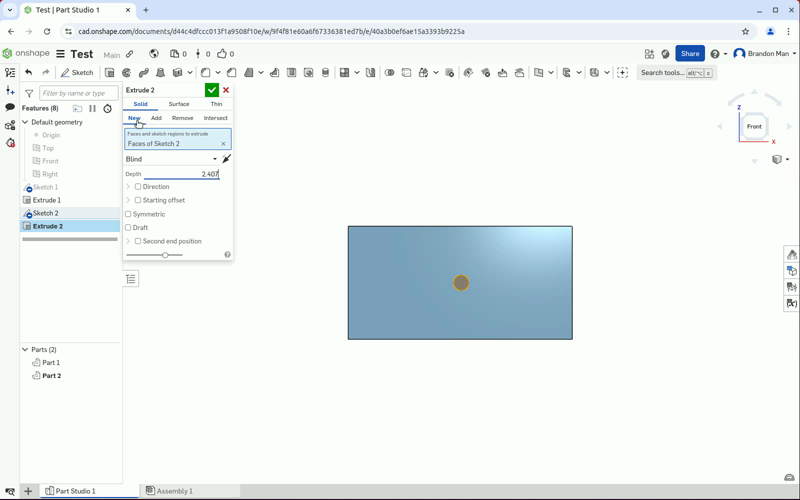
key(enter)
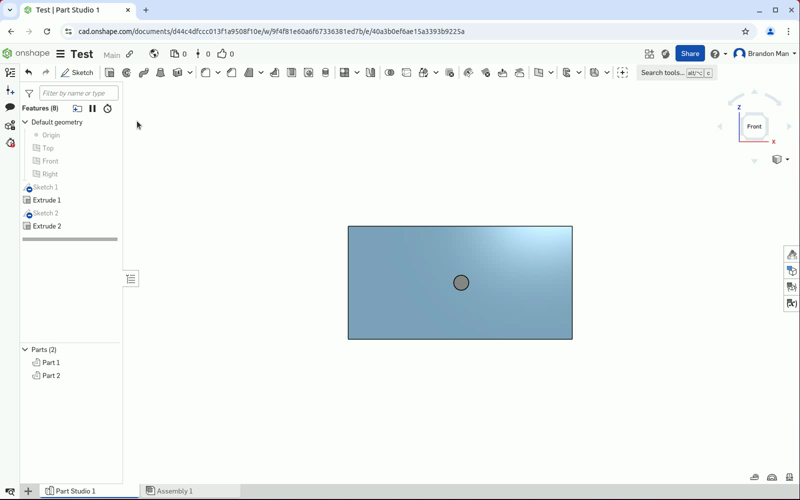
key(shift+h)
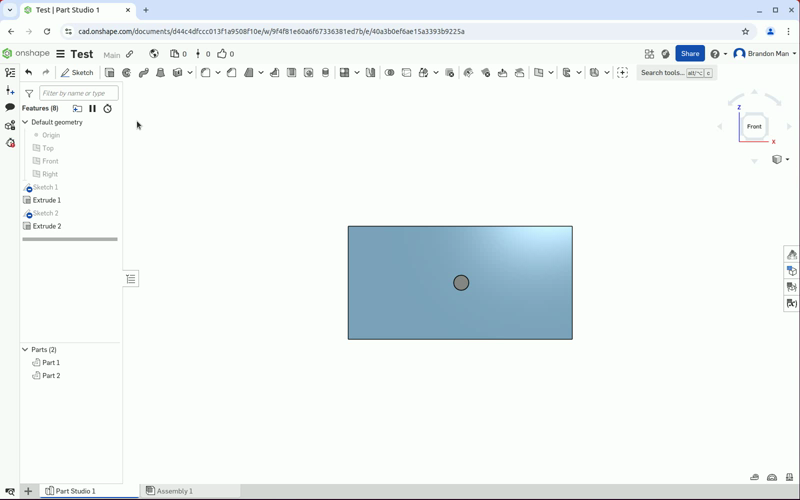
key(shift+h)
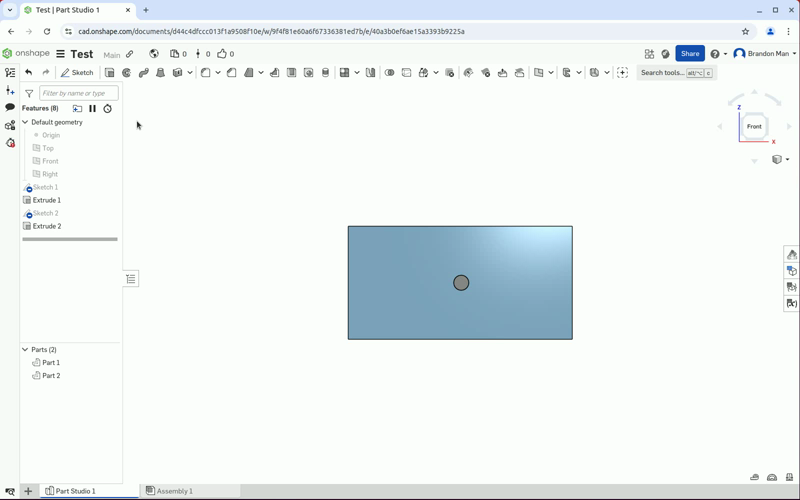
mouse_move(73, 189)
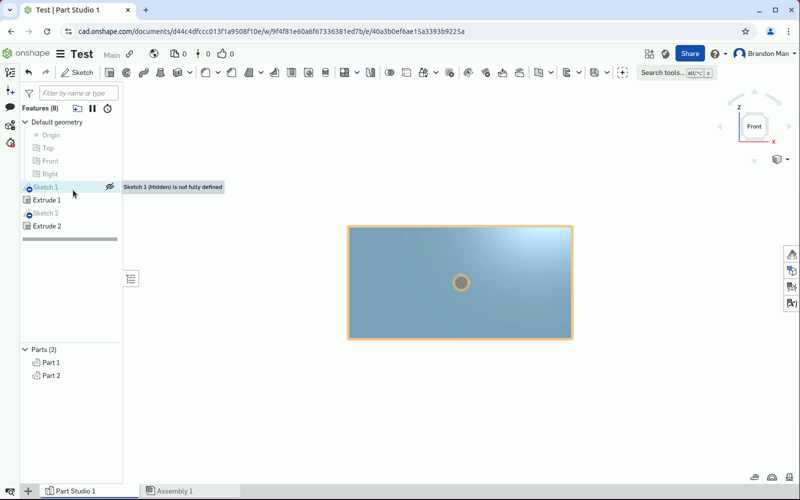
click(73, 189)
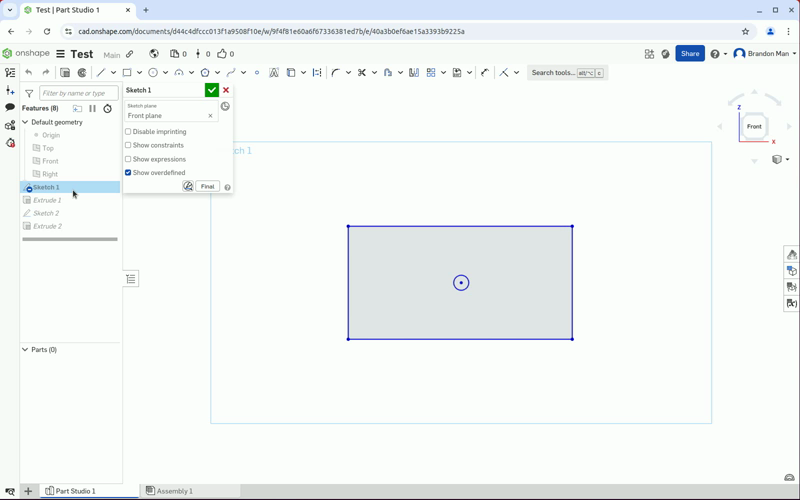
mouse_move(229, 92)
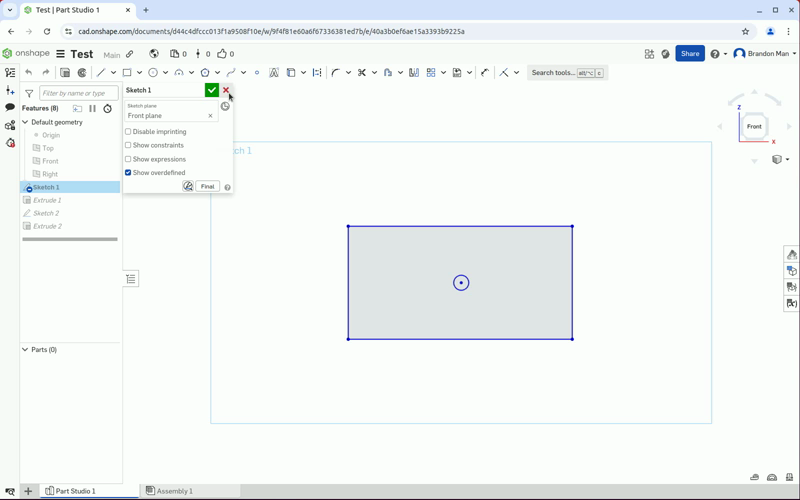
click(229, 92)
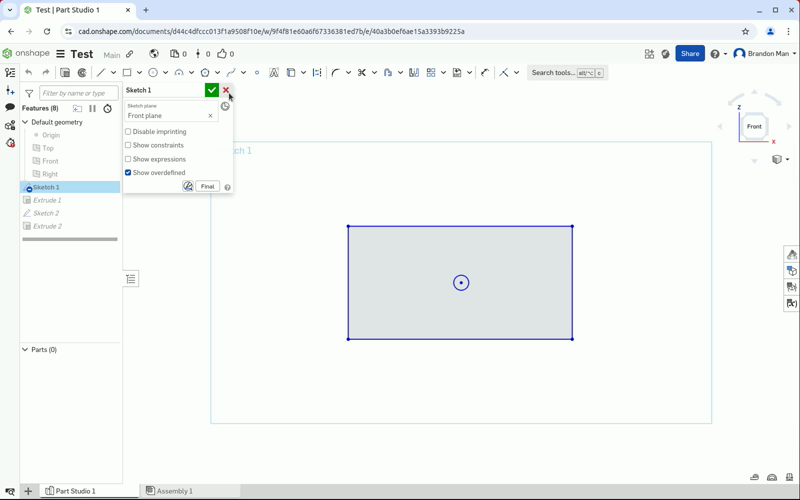
key(shift+s)
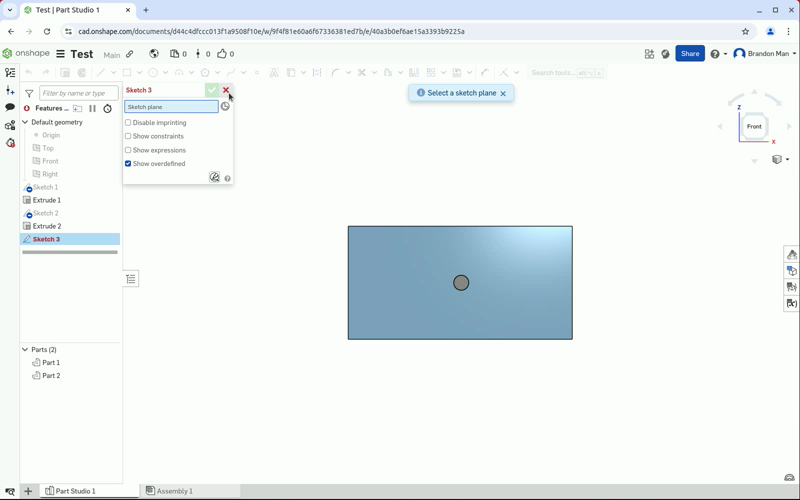
mouse_move(73, 163)
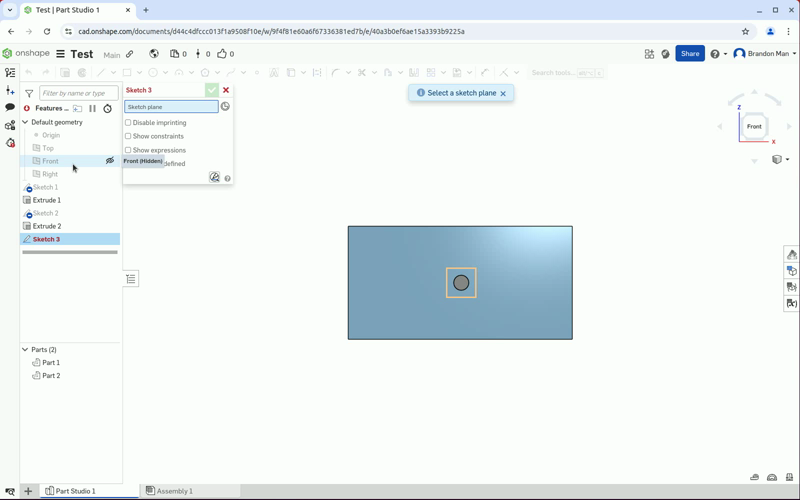
click(73, 163)
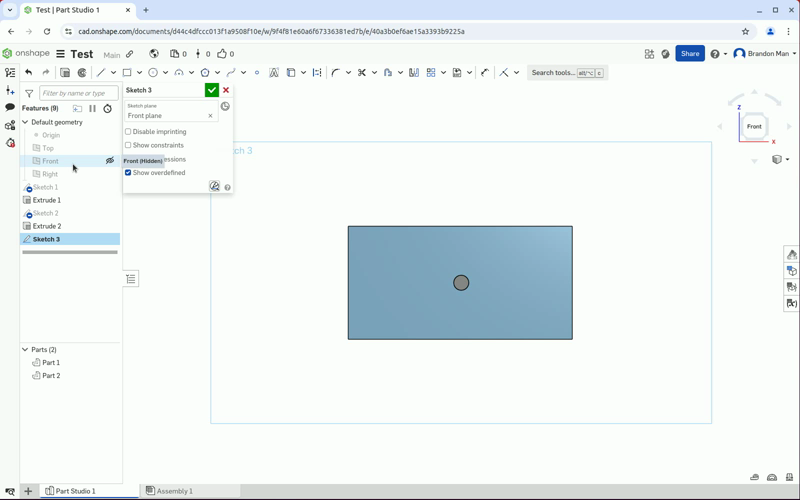
mouse_move(73, 352)
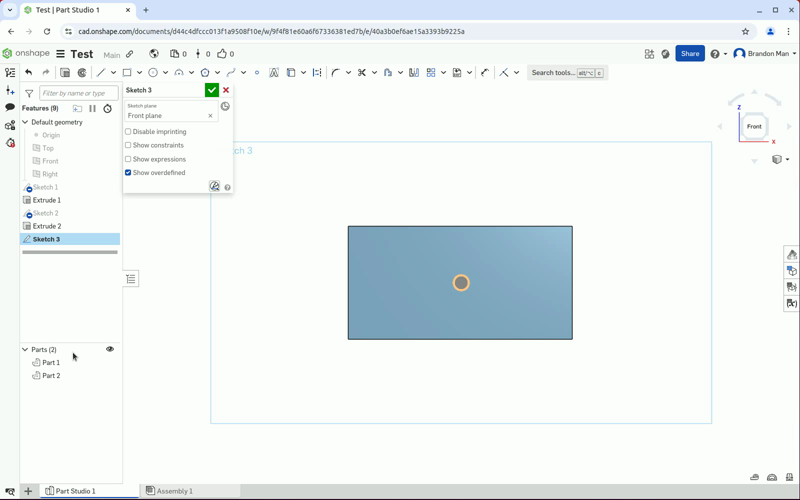
key(y)
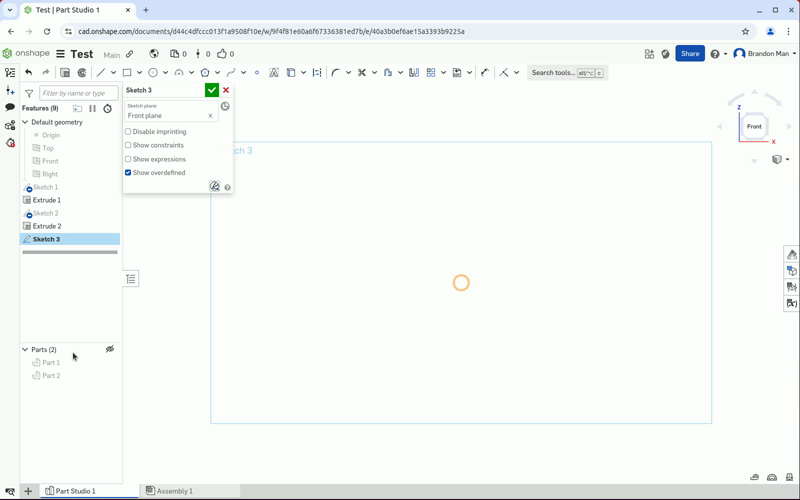
key(c)
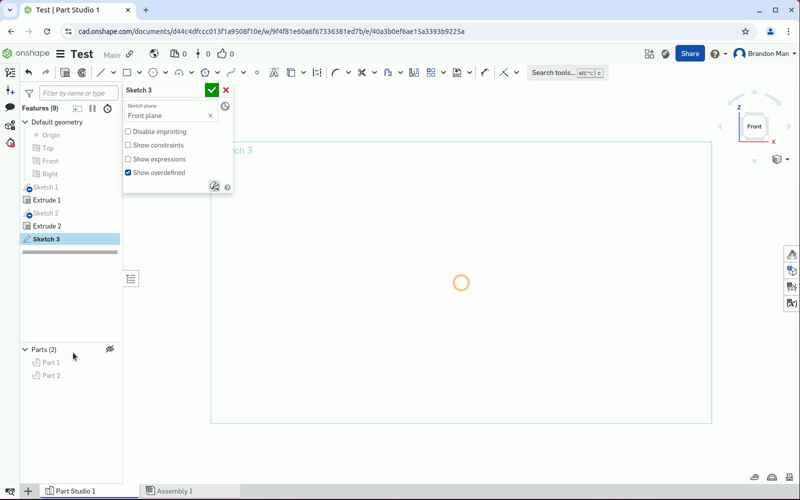
key_down(shift)
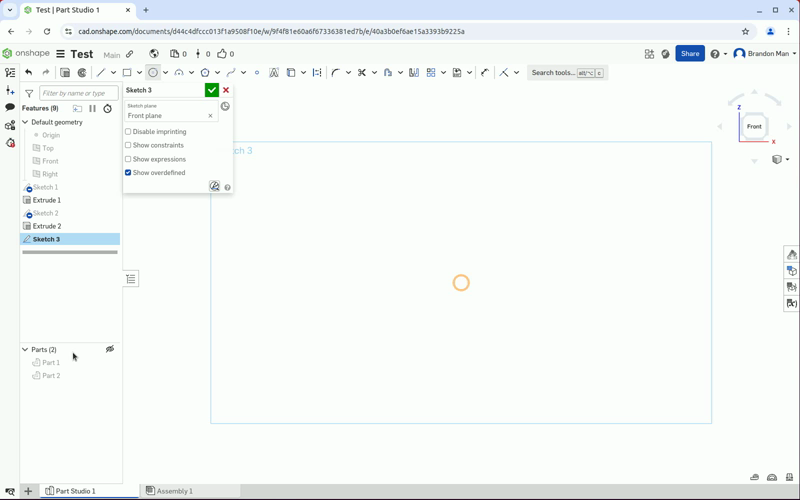
mouse_move(461, 282)
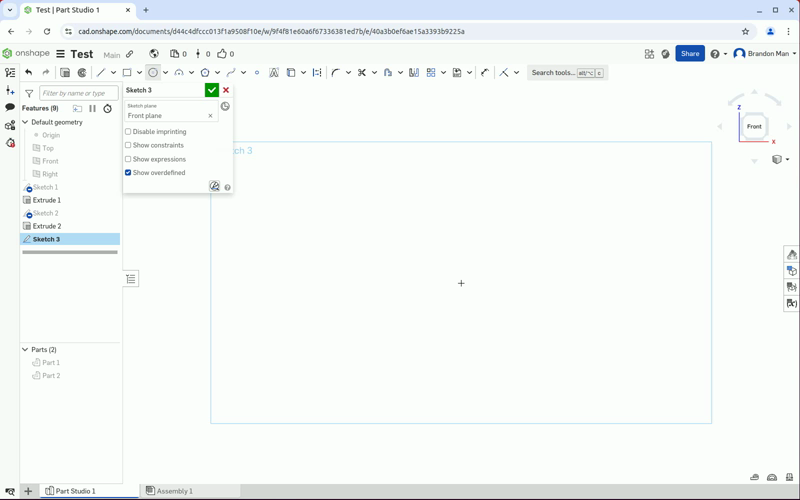
click(461, 282)
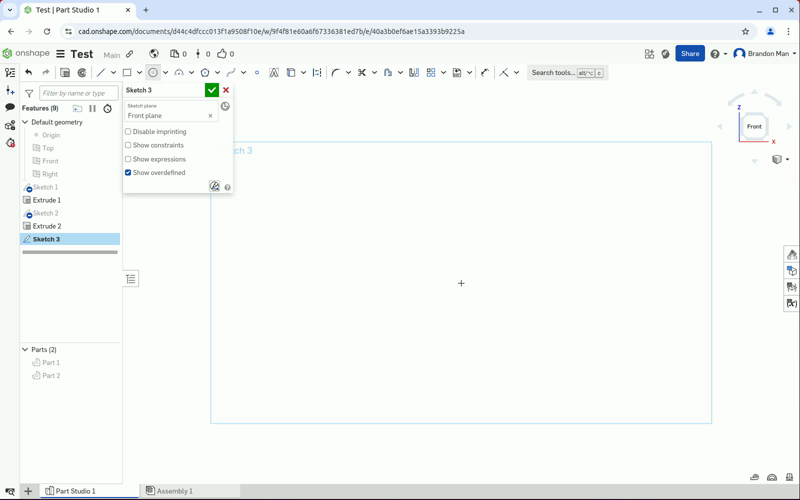
key_up(shift)
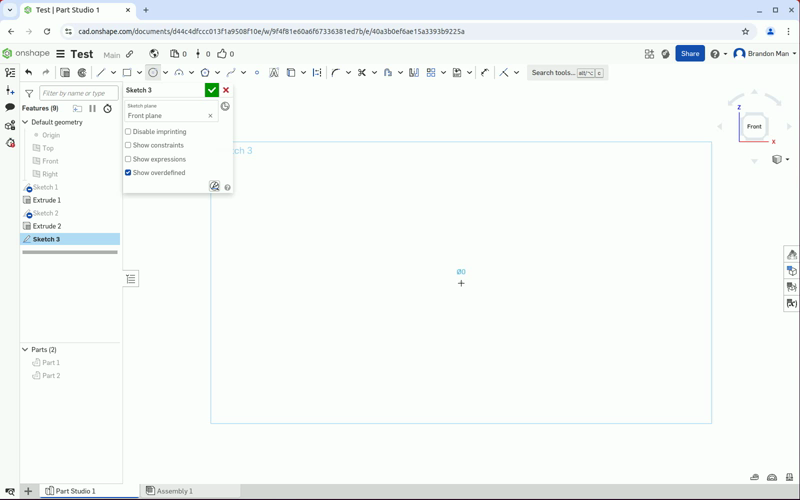
mouse_move(468, 282)
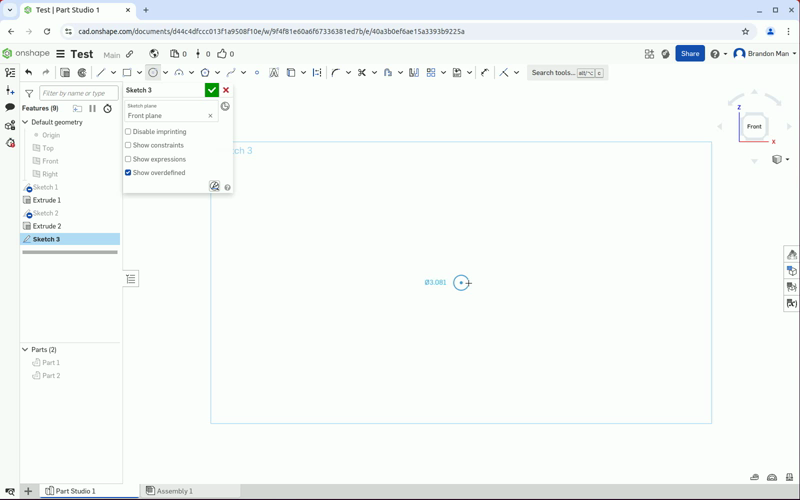
click(468, 282)
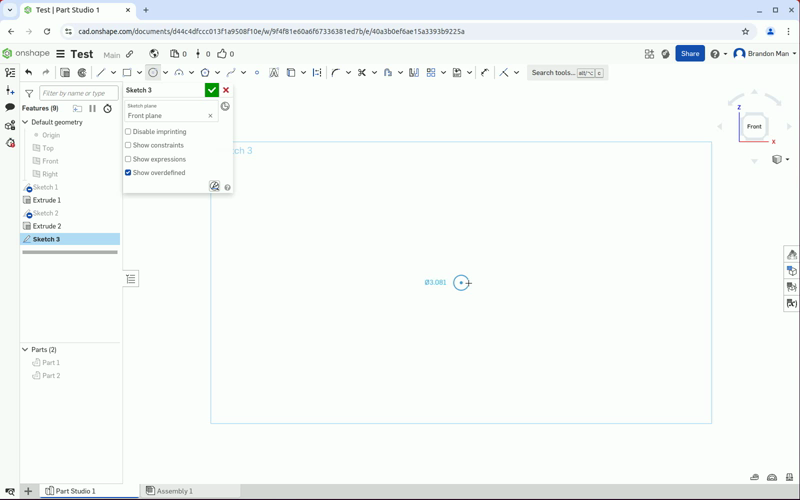
key(esc)
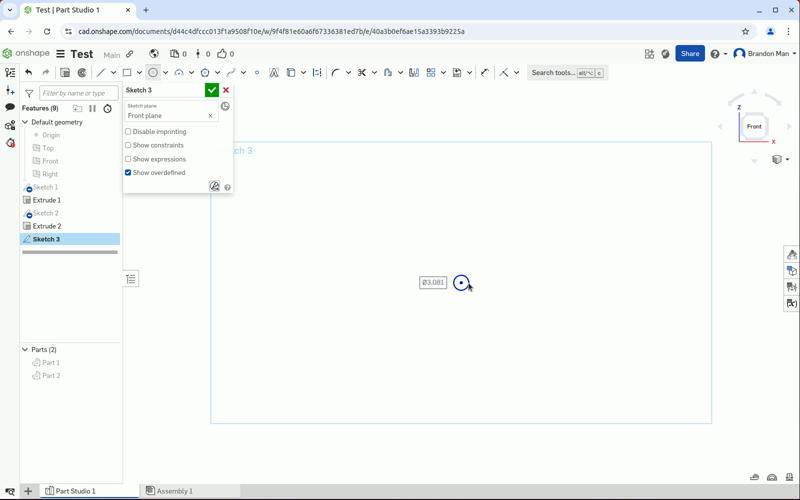
mouse_move(456, 281)
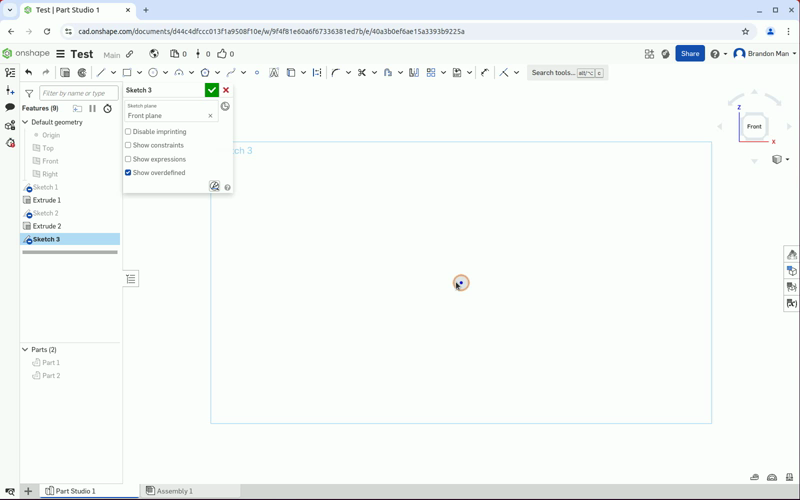
scroll(6)
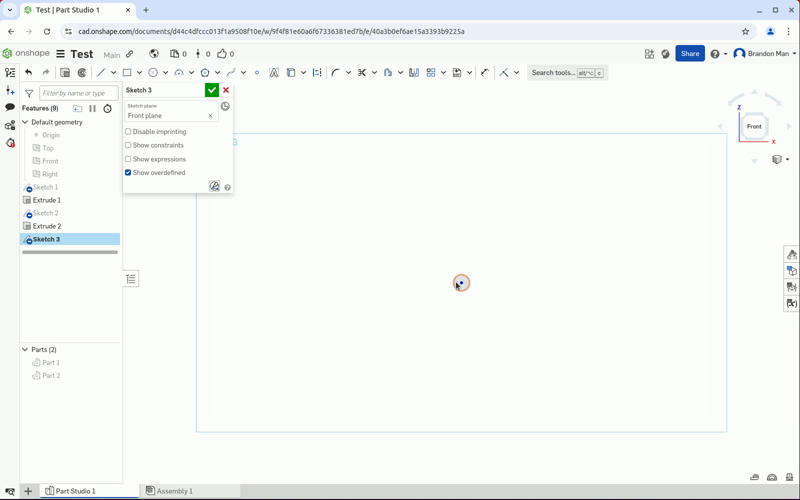
scroll(6)
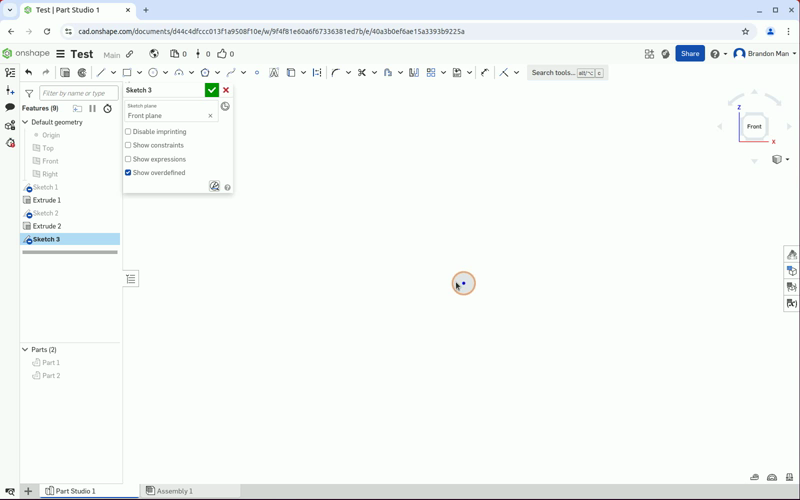
scroll(6)
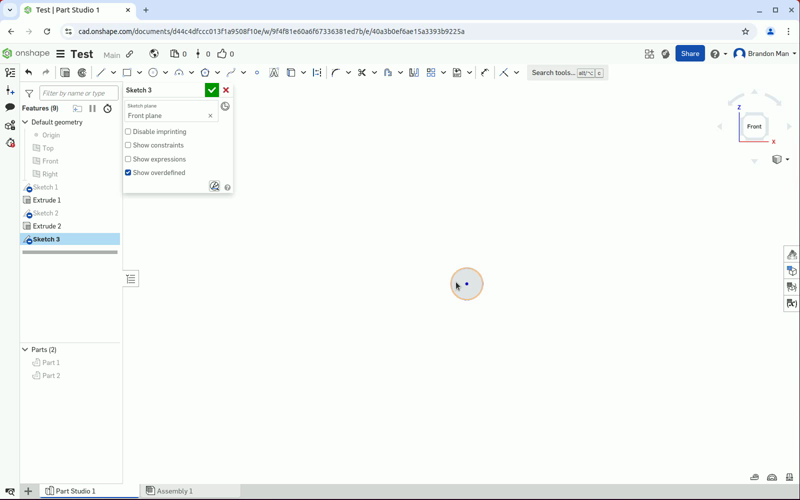
scroll(6)
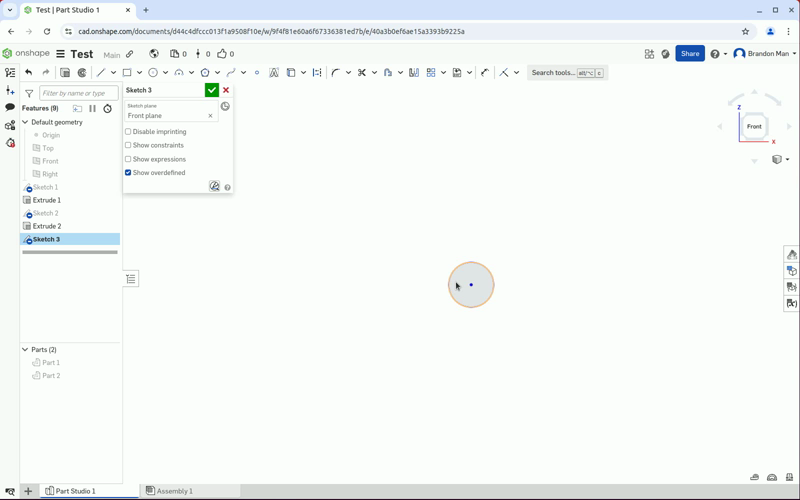
scroll(6)
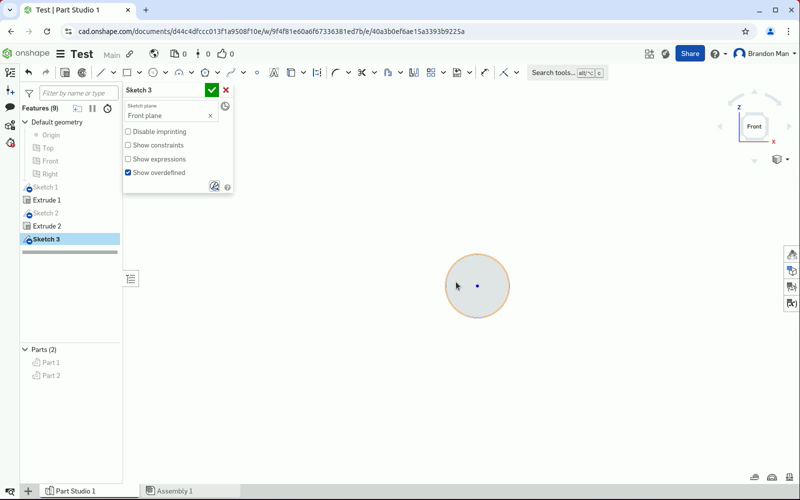
scroll(6)
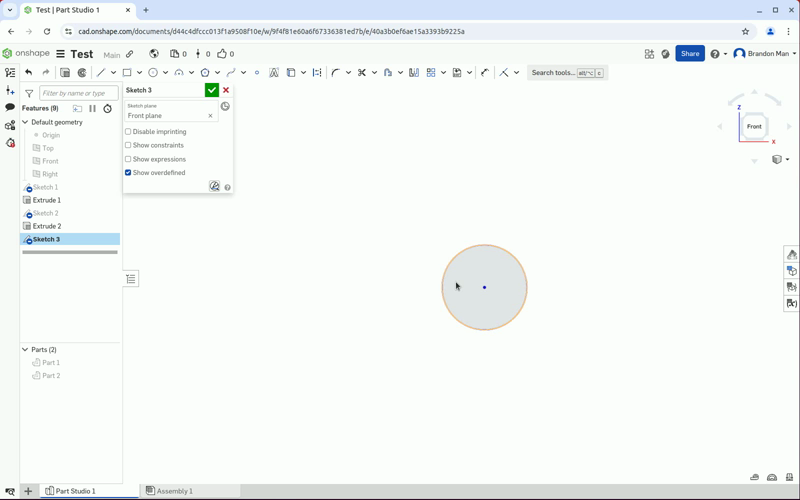
scroll(6)
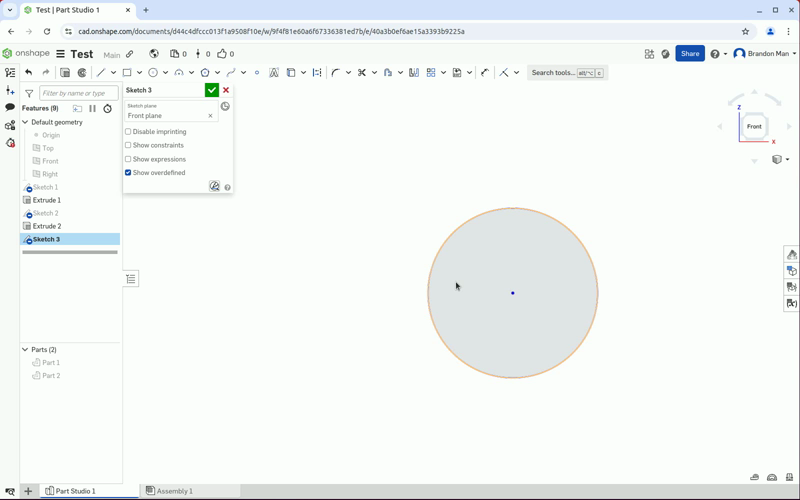
click(456, 281)
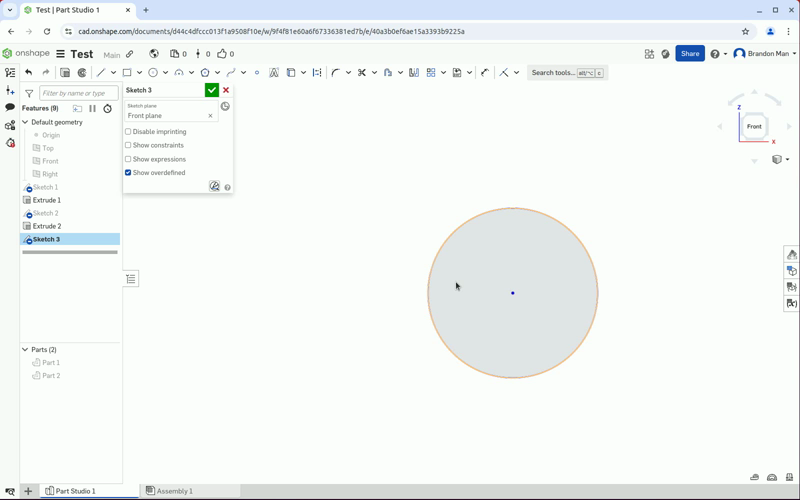
scroll(-6)
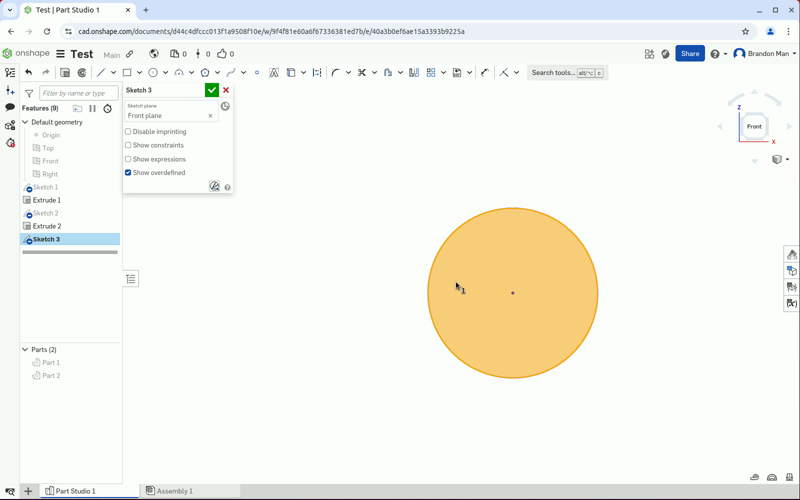
scroll(-6)
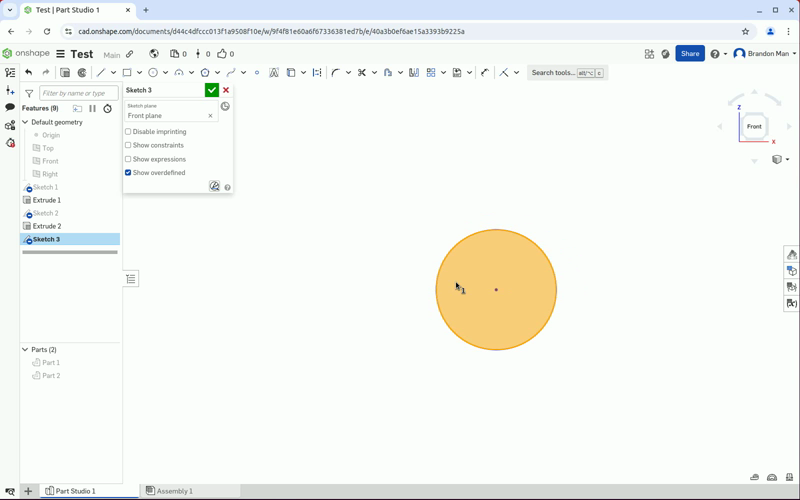
scroll(-6)
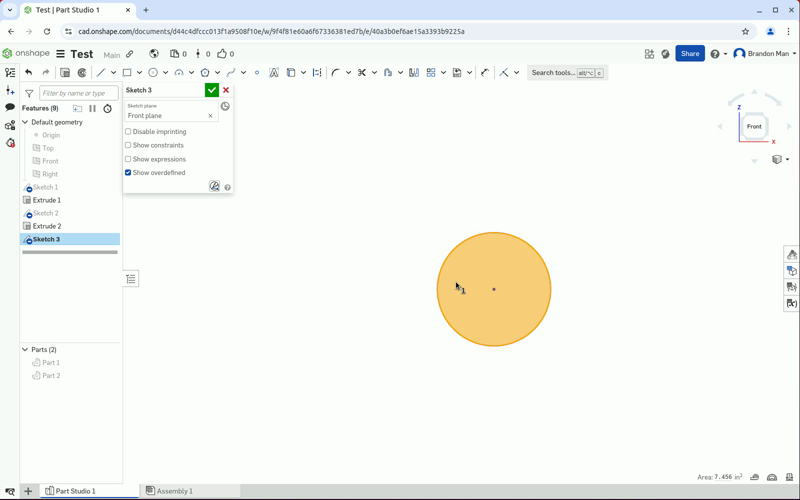
scroll(-6)
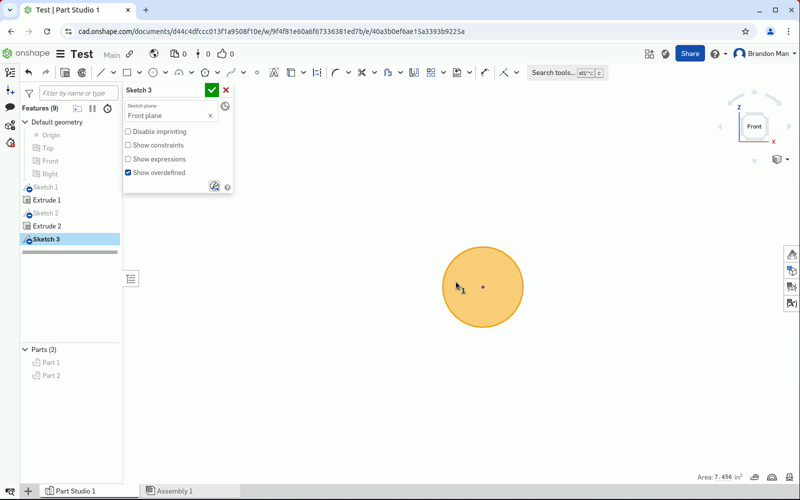
scroll(-6)
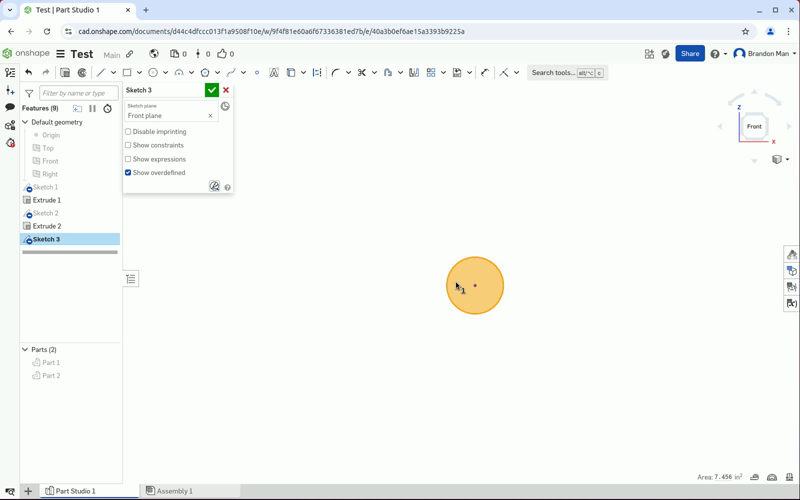
scroll(-6)
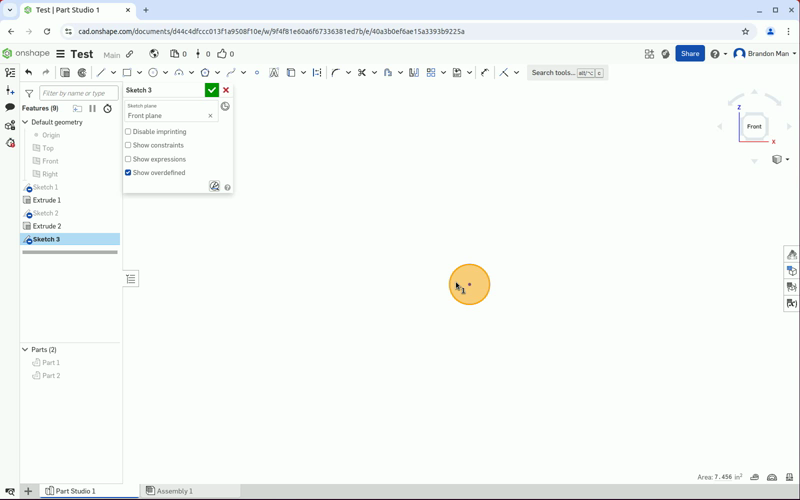
scroll(-6)
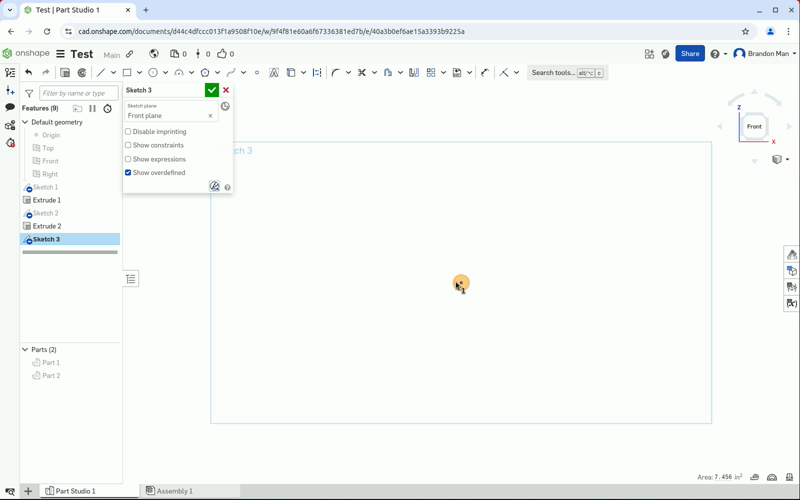
mouse_move(73, 352)
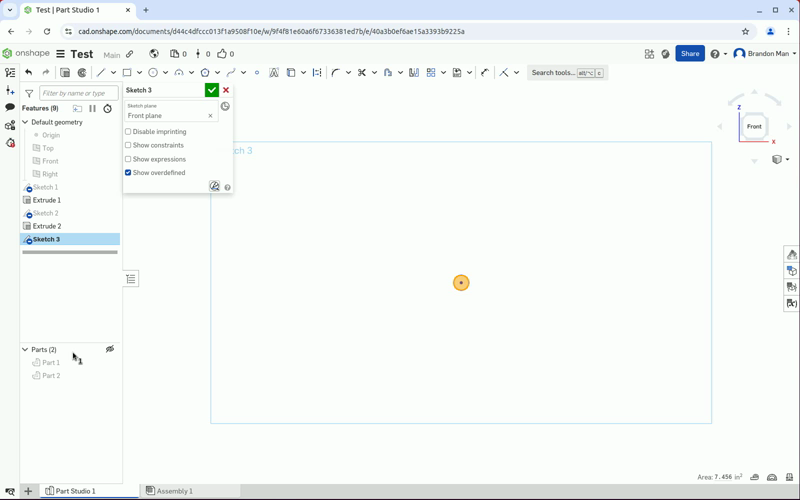
key(shift+y)
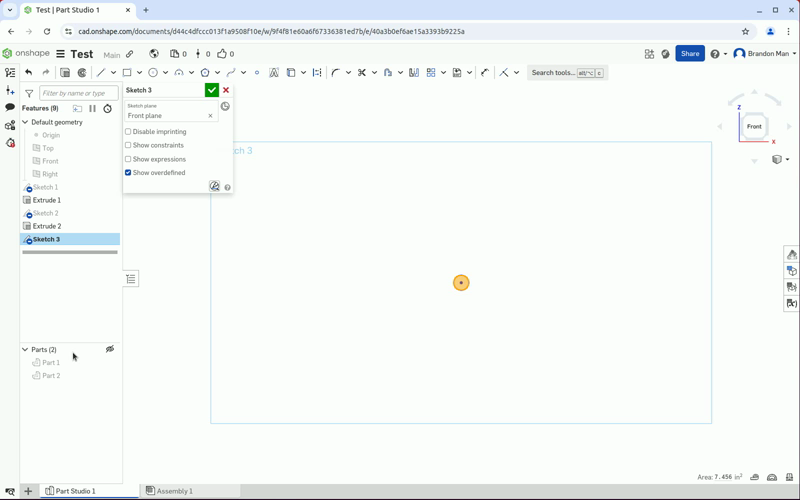
key(shift+e)
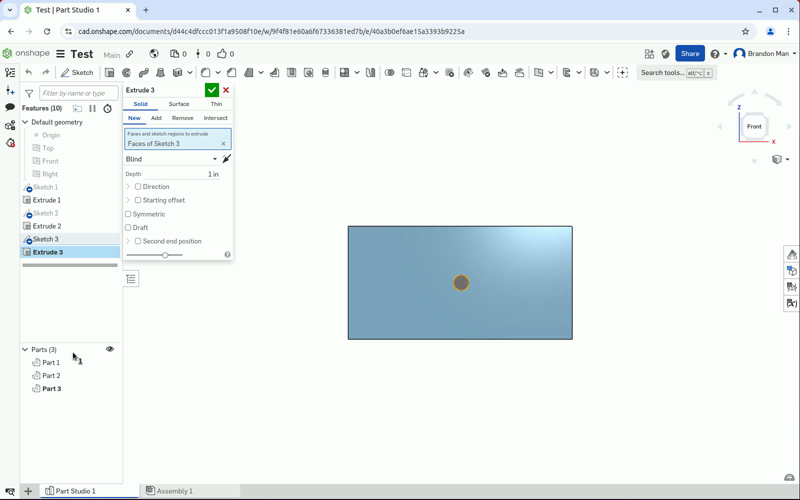
mouse_move(143, 106)
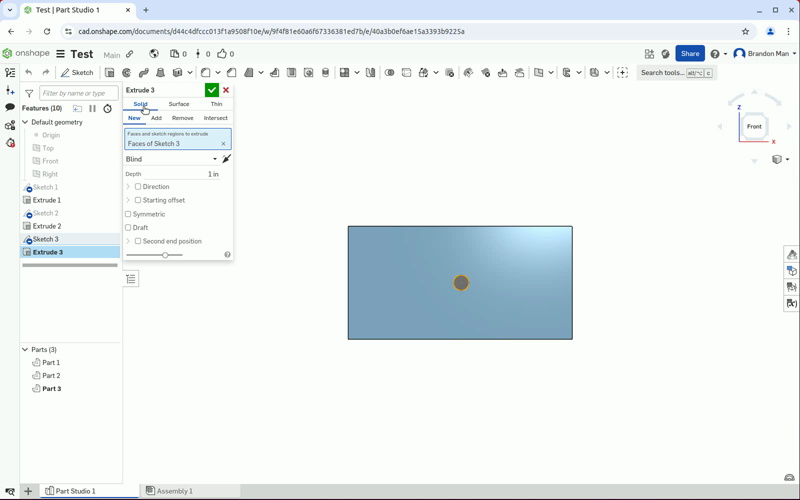
click(143, 106)
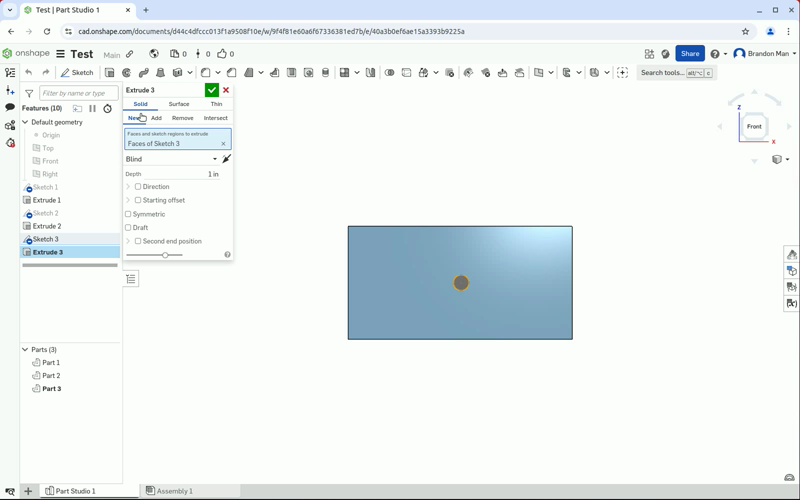
mouse_move(137, 120)
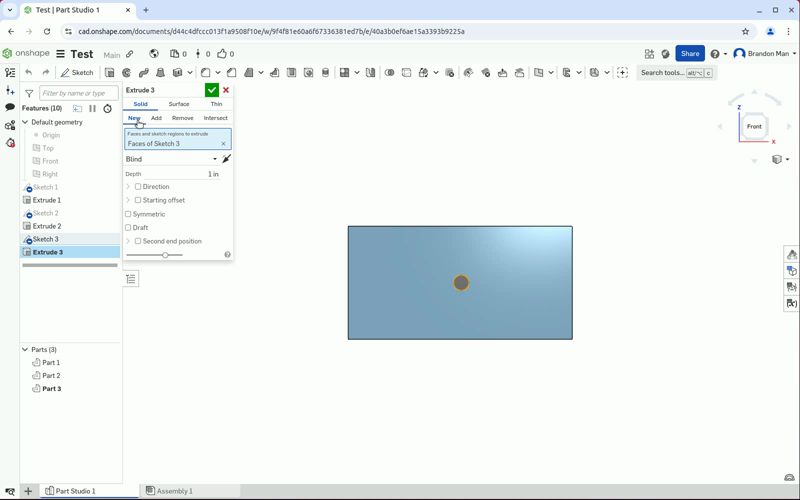
click(137, 120)
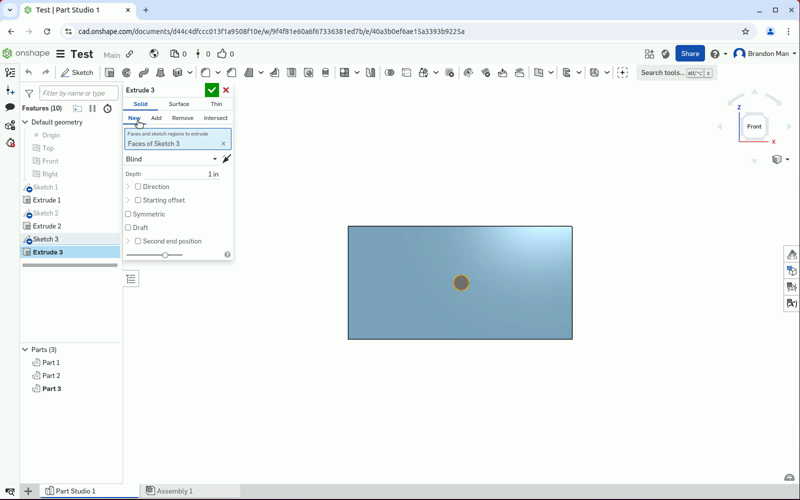
key(tab, 4)
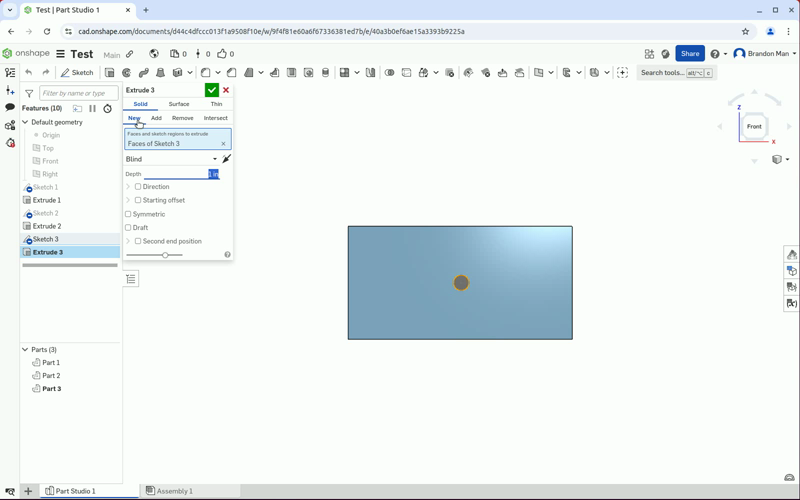
text(4.574)
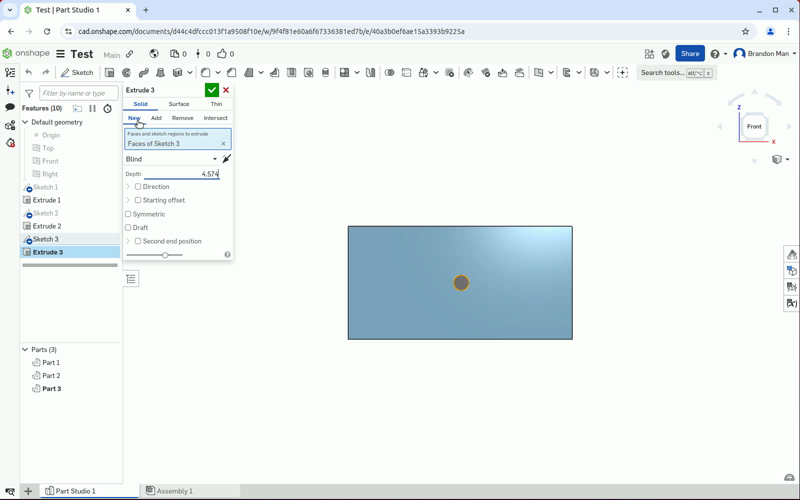
key(enter)
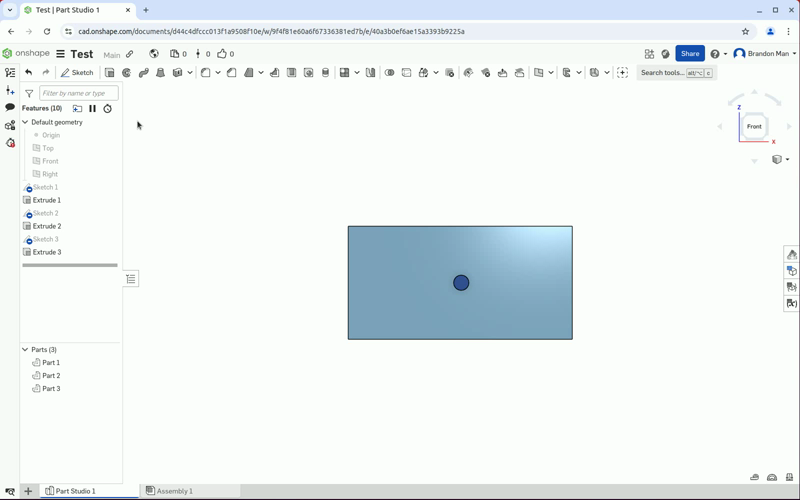
key(shift+h)
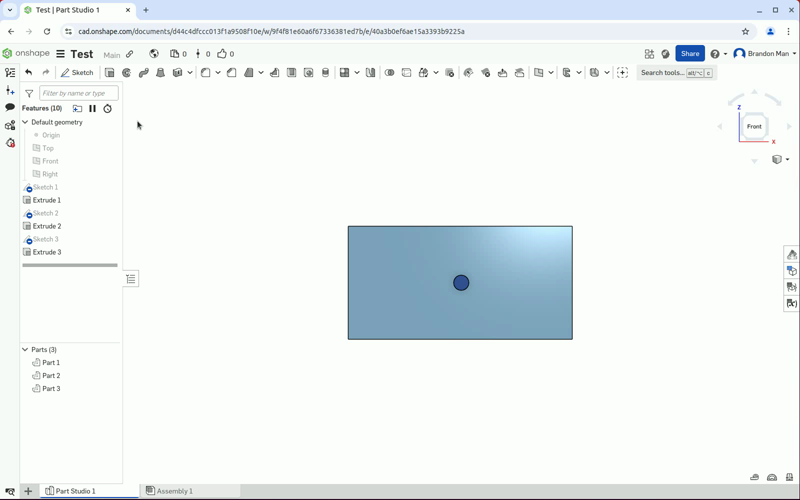
key(shift+h)
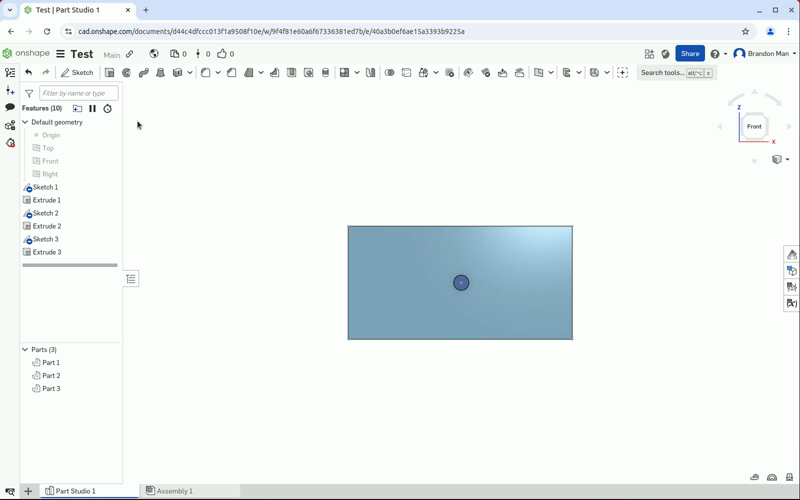
key(shift+7)
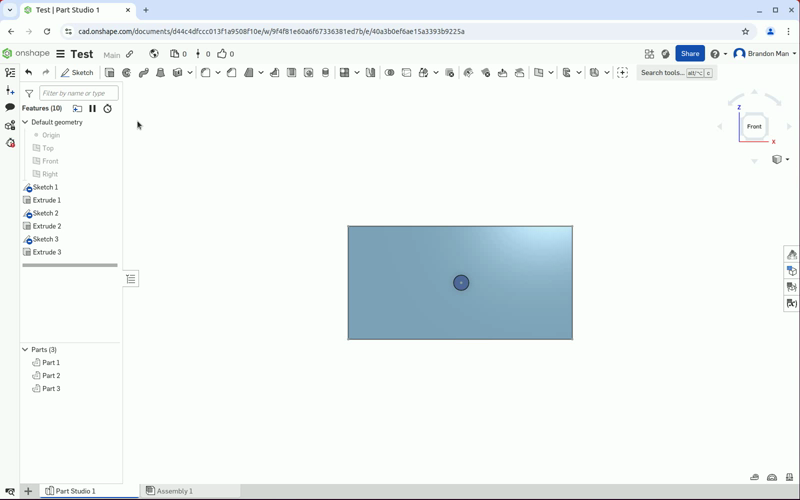
key(left, 2)
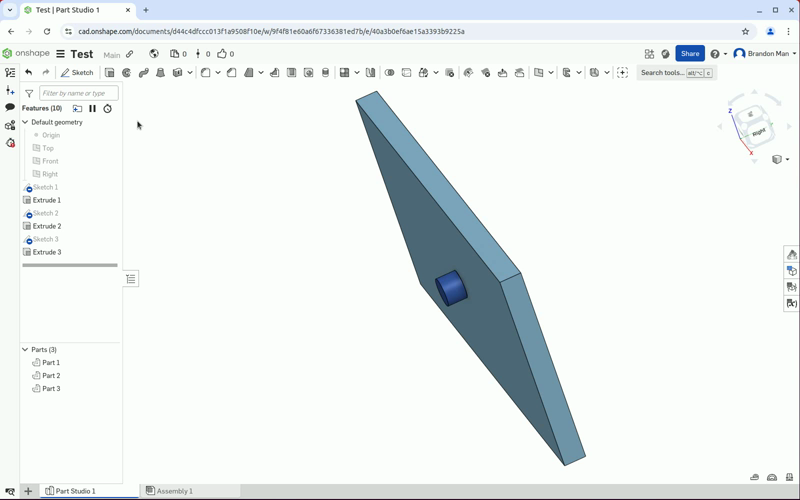
key(down, 2)
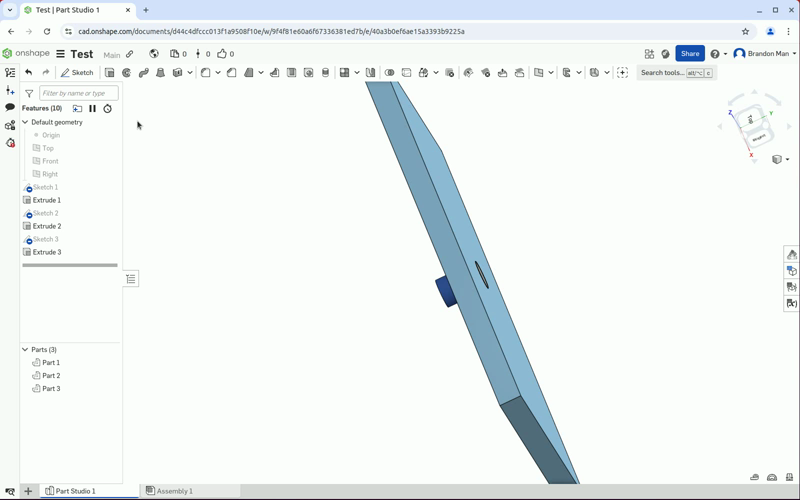
key(up, 2)
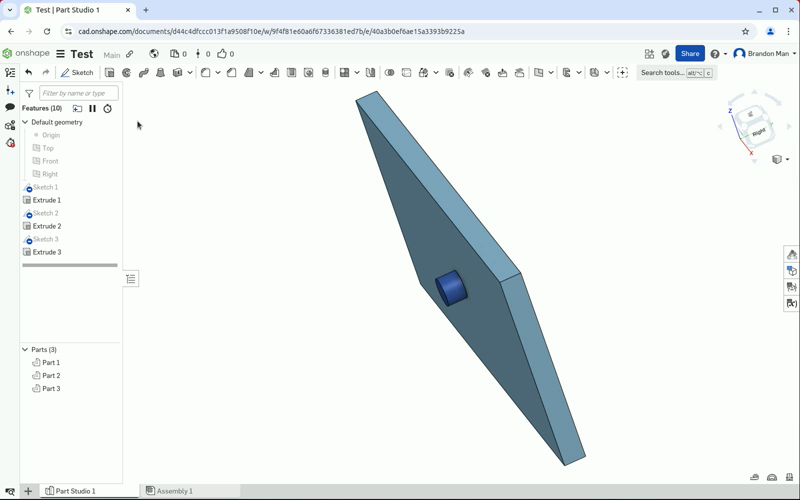
key(right, 2)
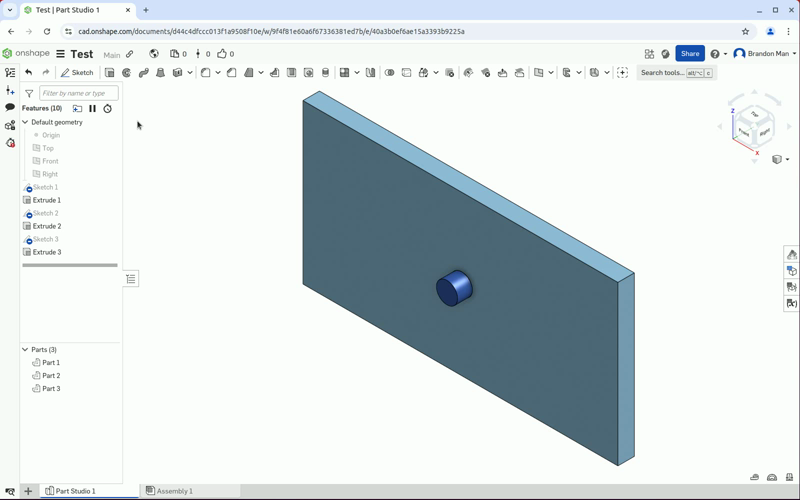
mouse_move(73, 189)
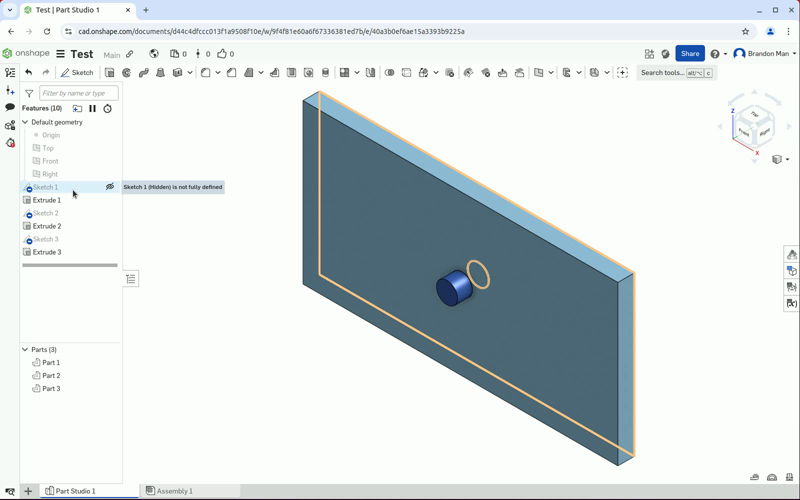
click(73, 189)